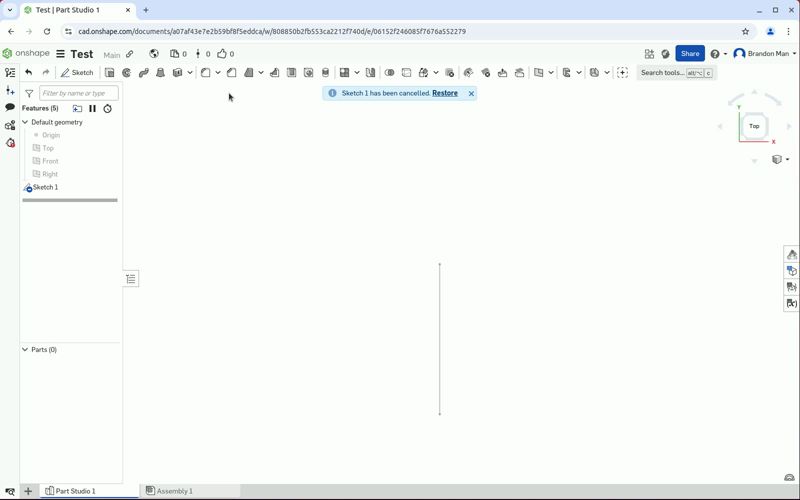
key(shift+h)
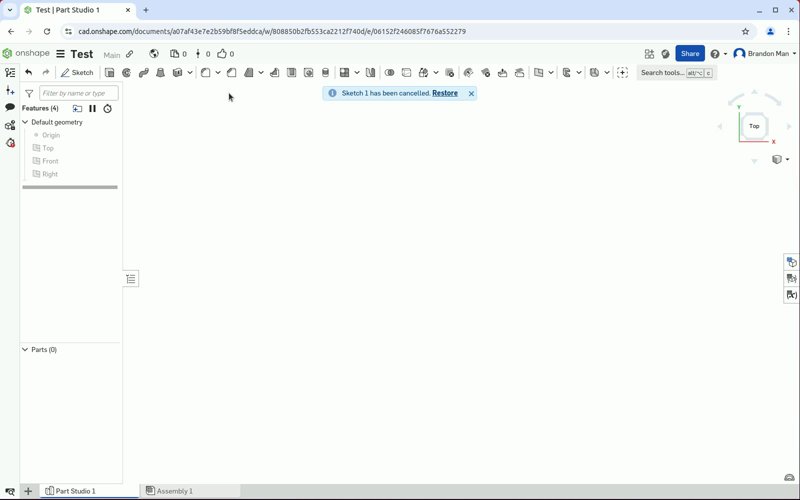
mouse_move(73, 352)
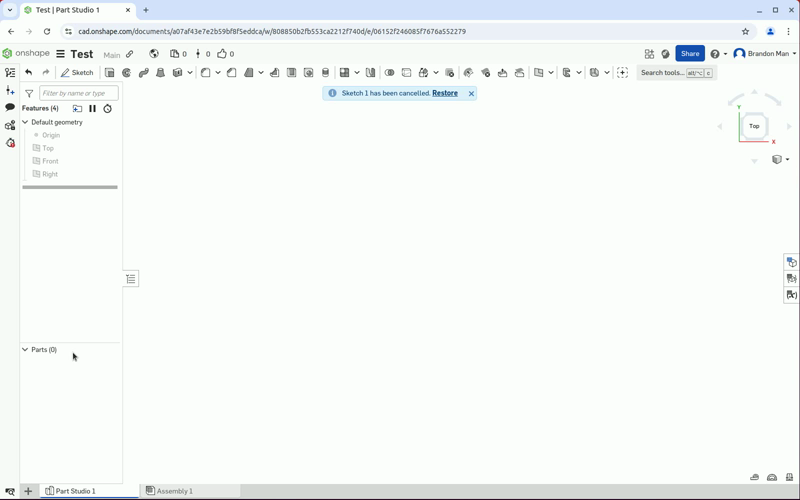
key(y)
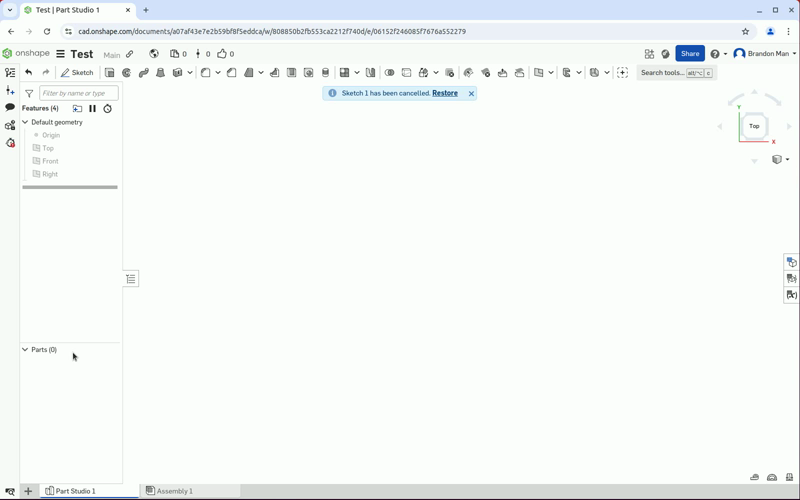
key(shift+p)
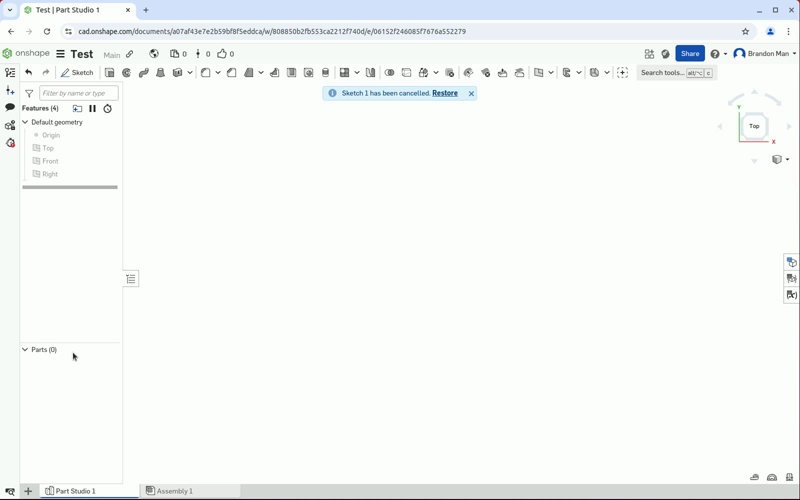
key(space)
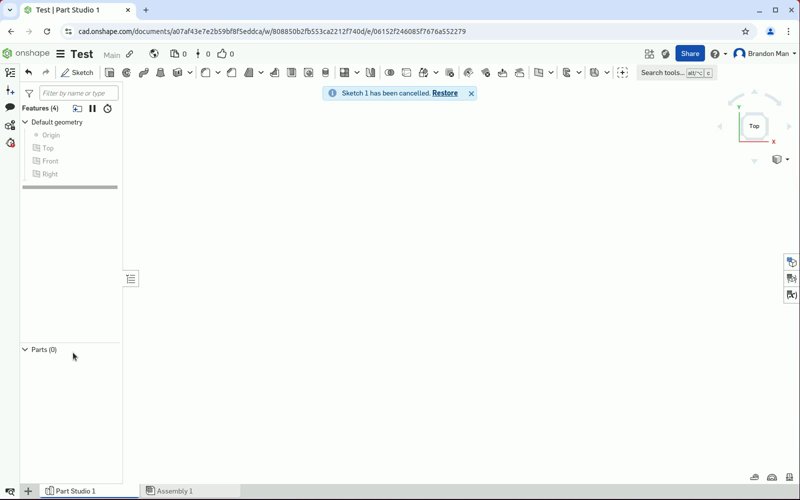
key_down(shift)
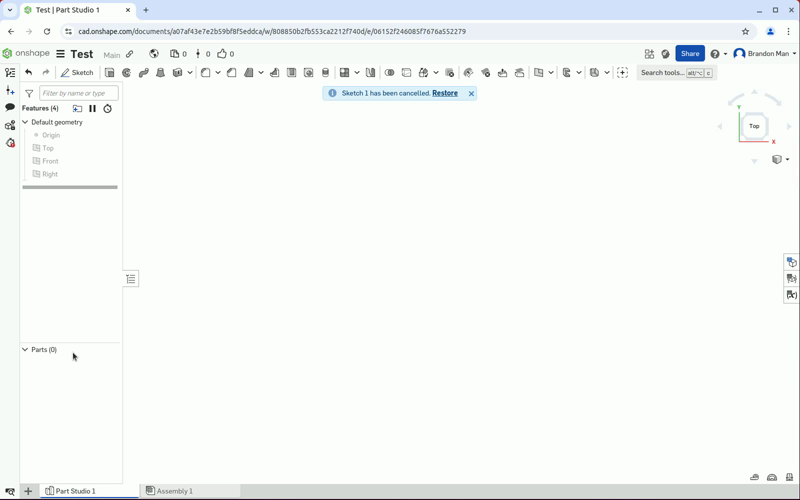
key(up)
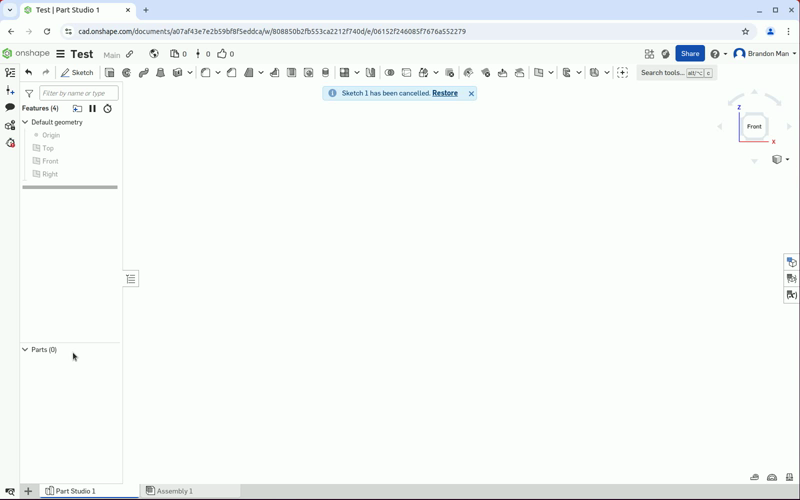
key_up(shift)
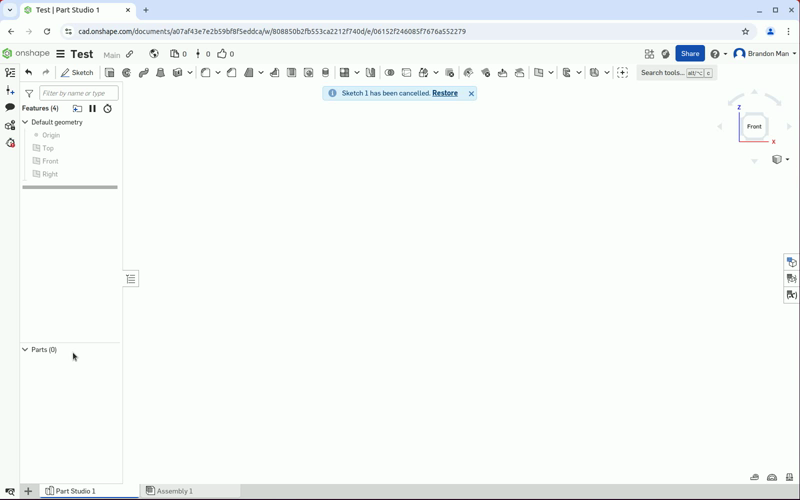
mouse_move(73, 352)
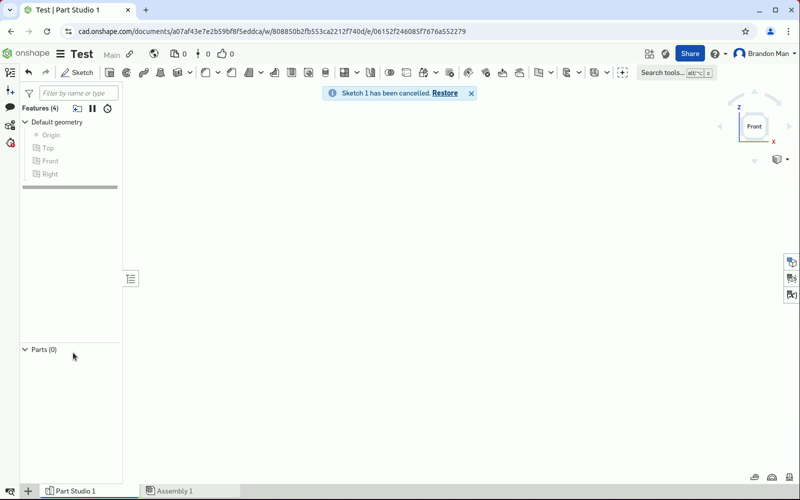
key(shift+y)
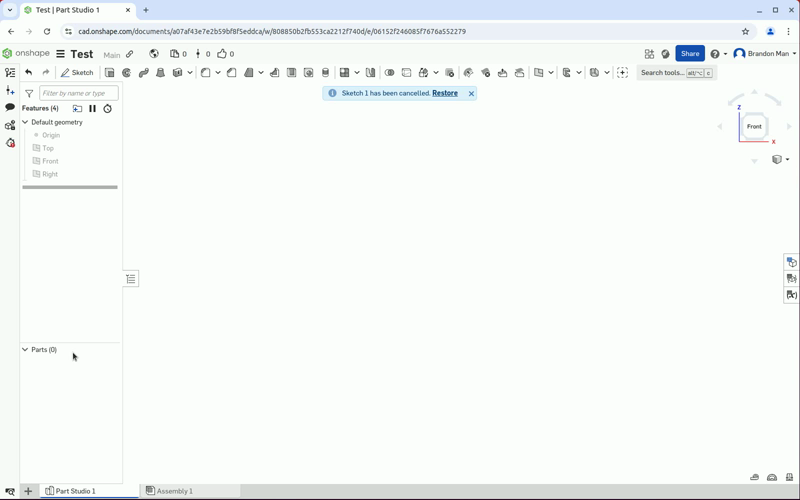
key(shift+s)
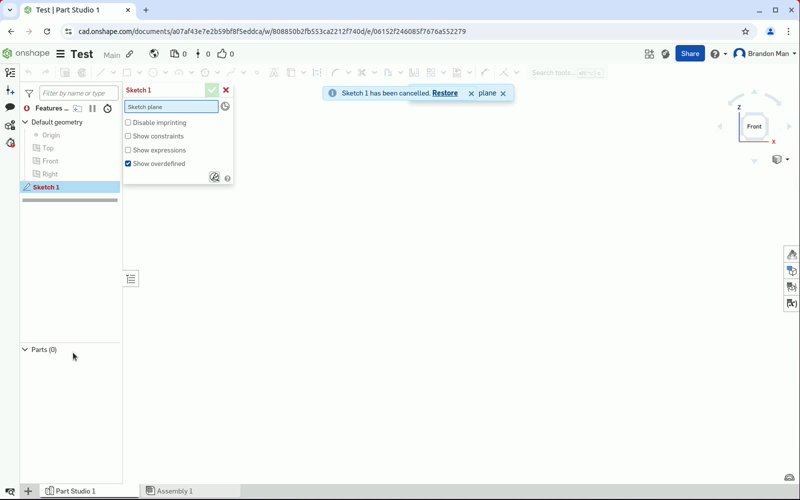
mouse_move(73, 163)
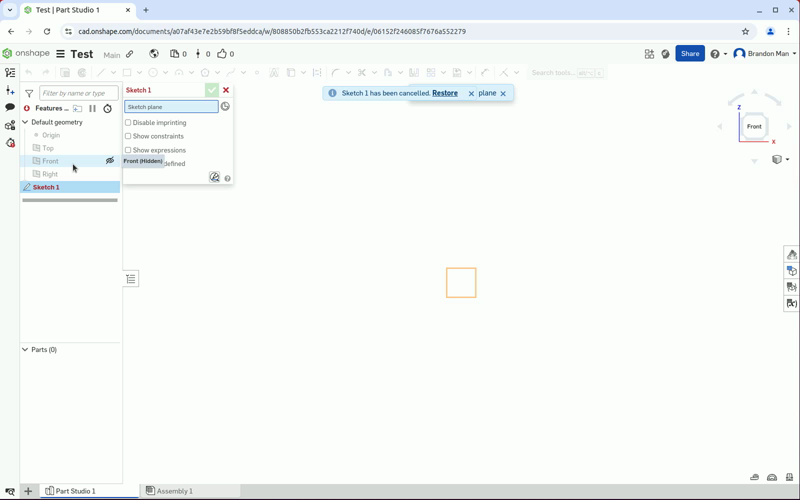
click(73, 163)
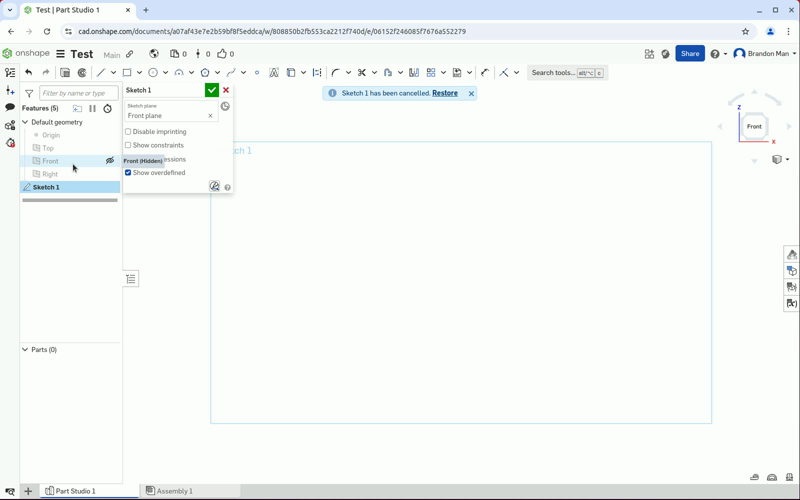
mouse_move(73, 352)
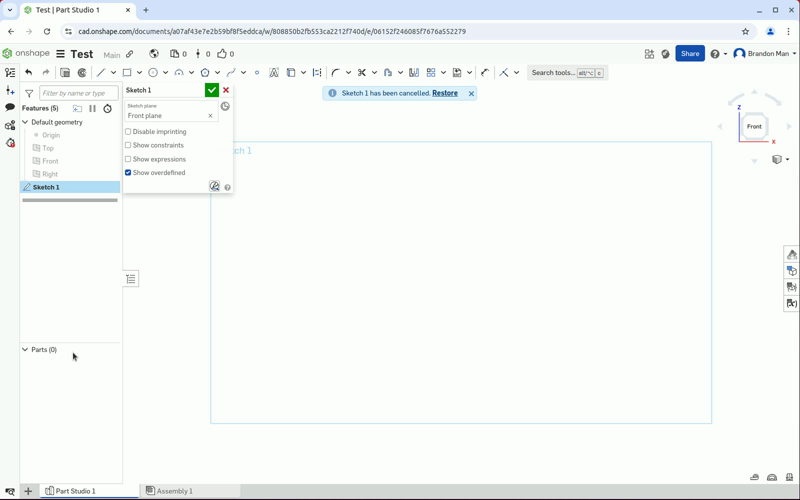
key(y)
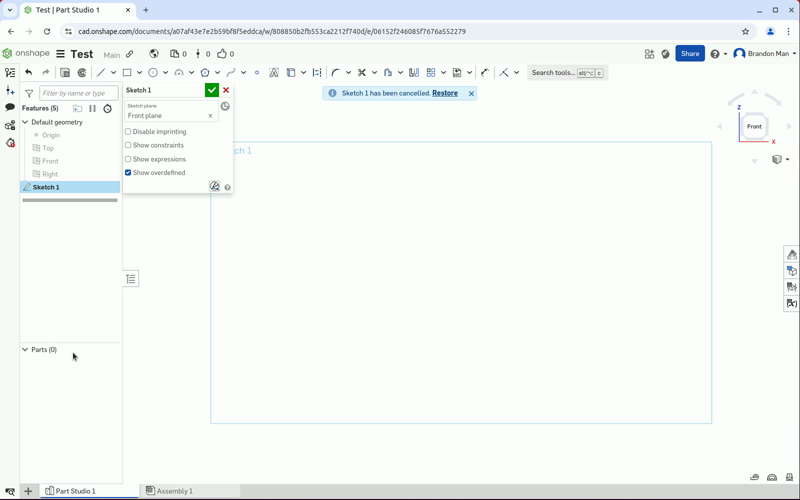
key(l)
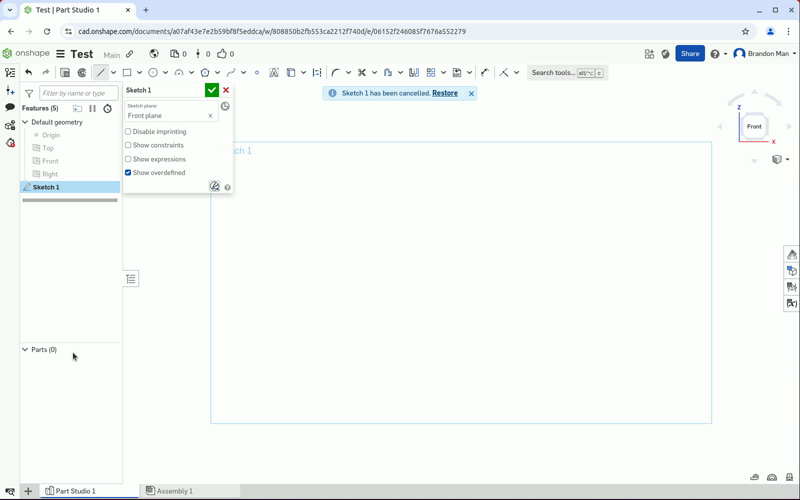
key_down(shift)
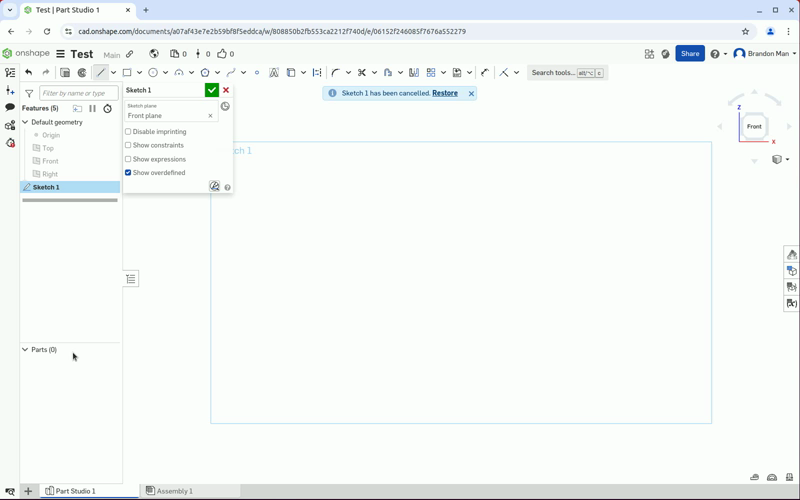
mouse_move(403, 311)
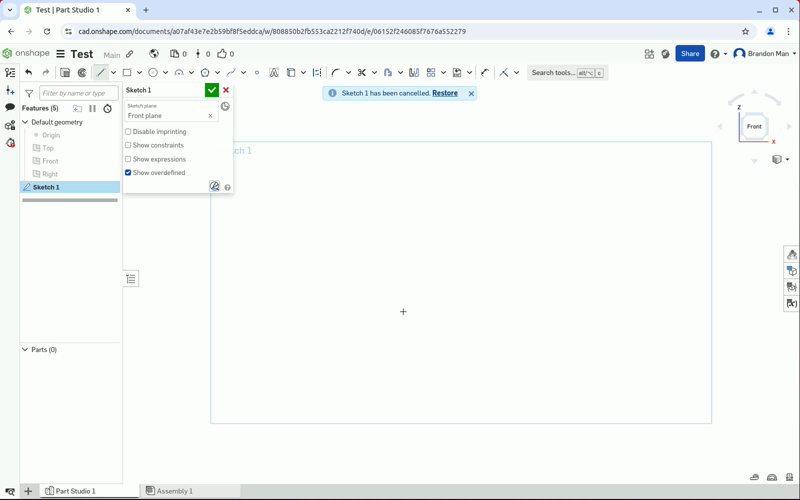
click(403, 311)
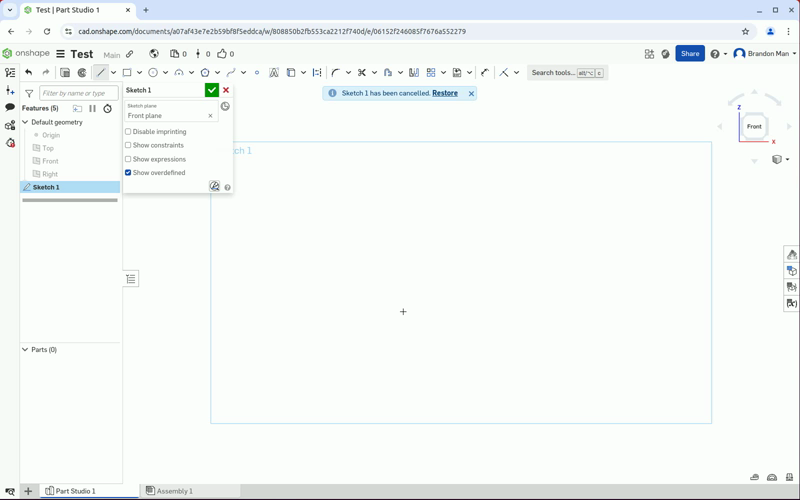
key_up(shift)
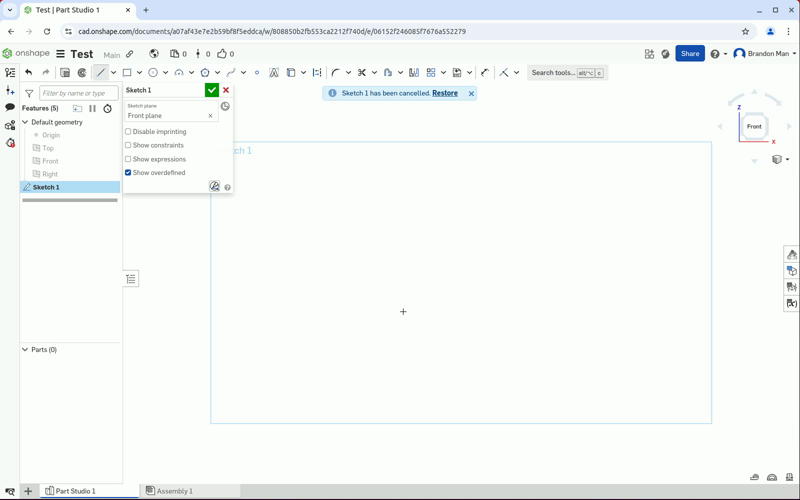
key_down(shift)
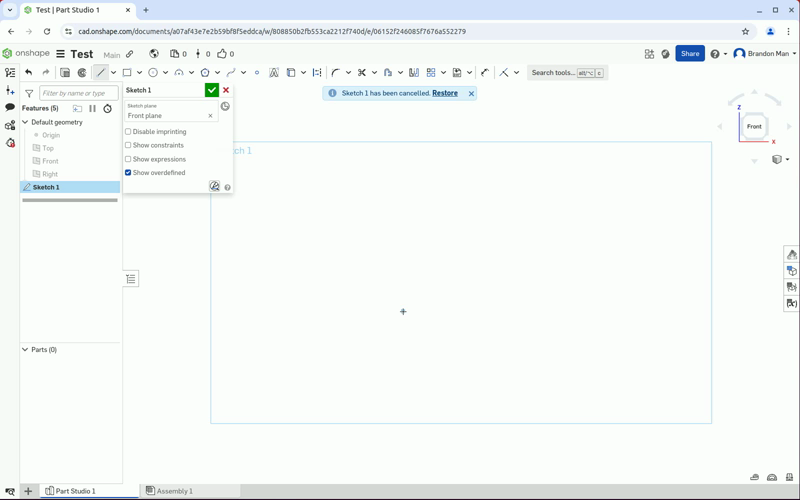
mouse_move(516, 311)
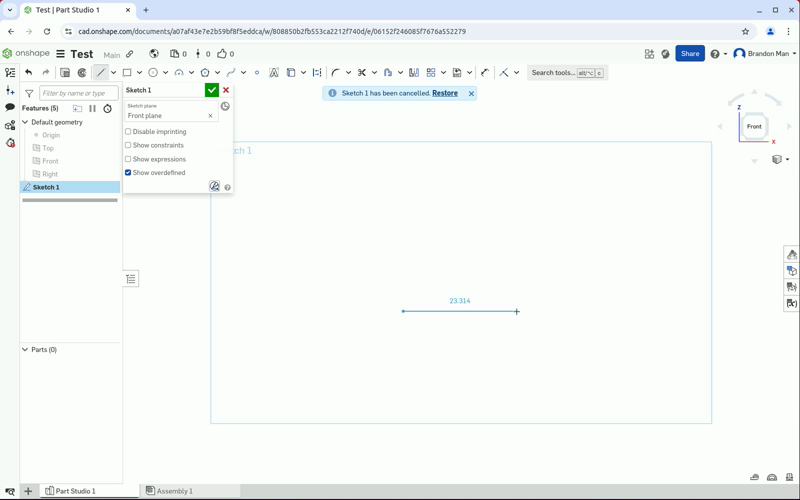
click(516, 311)
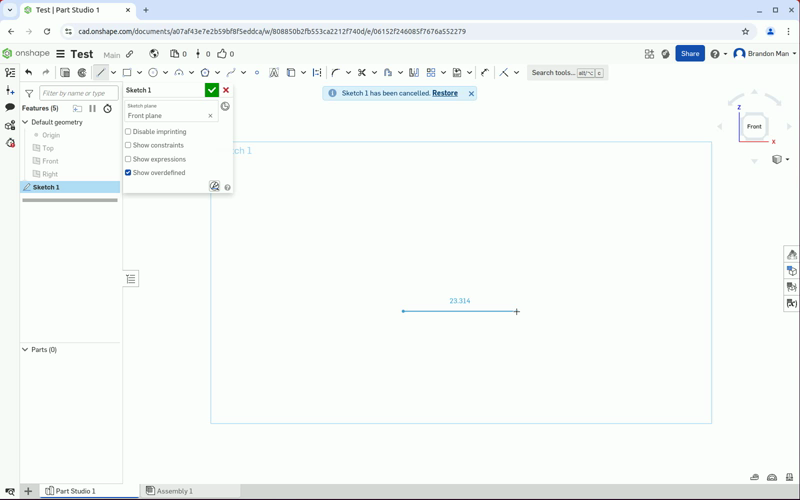
key_up(shift)
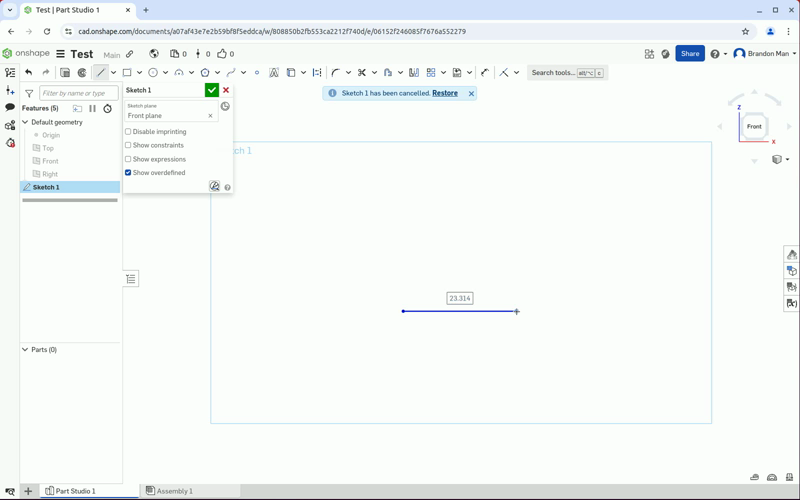
key_down(shift)
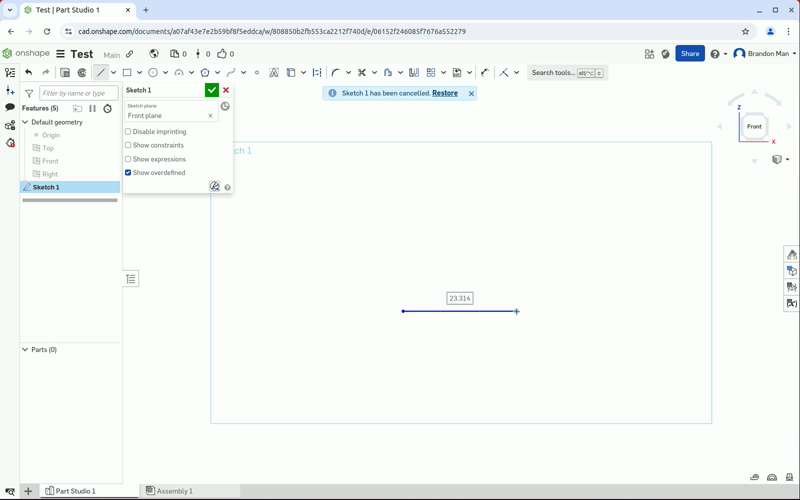
mouse_move(546, 311)
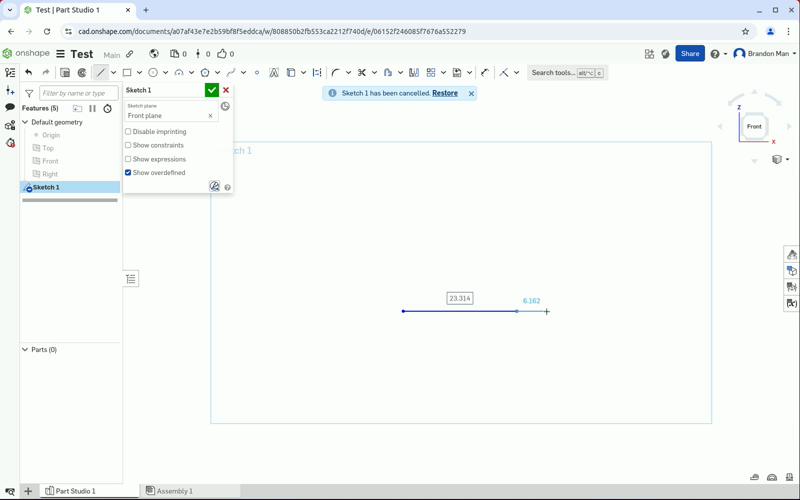
mouse_move(516, 253)
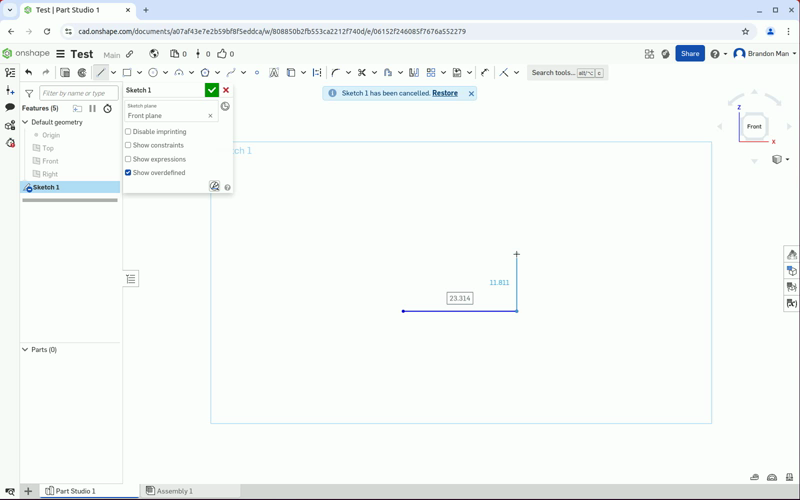
click(516, 253)
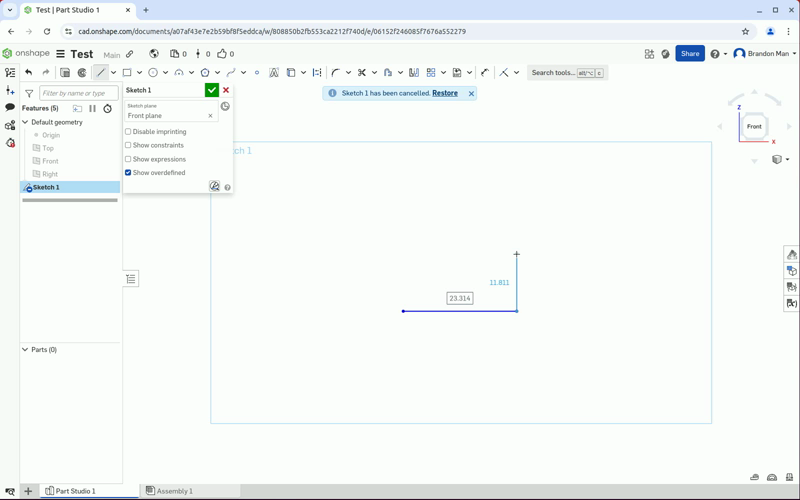
key_up(shift)
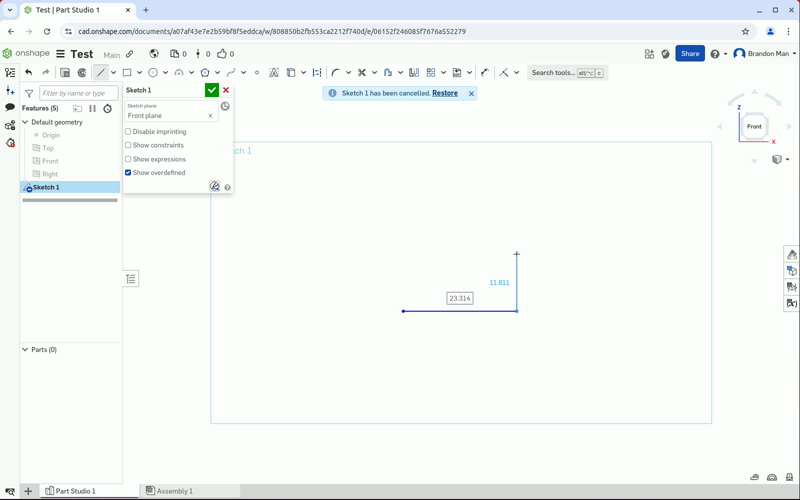
key_down(shift)
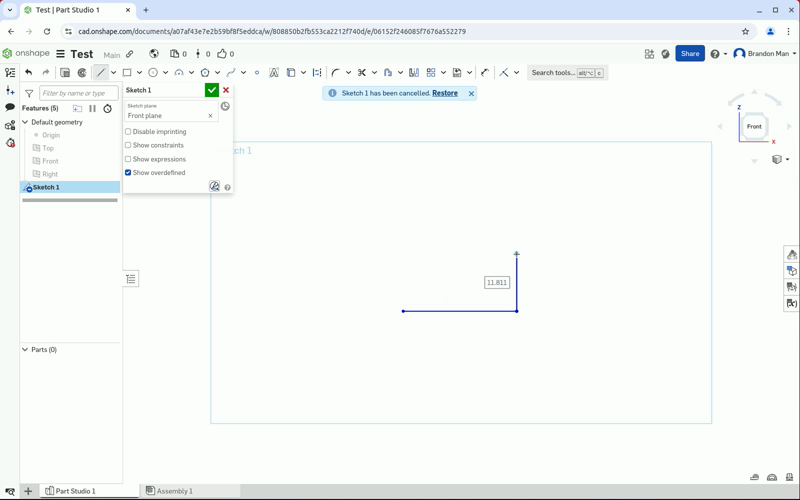
mouse_move(403, 253)
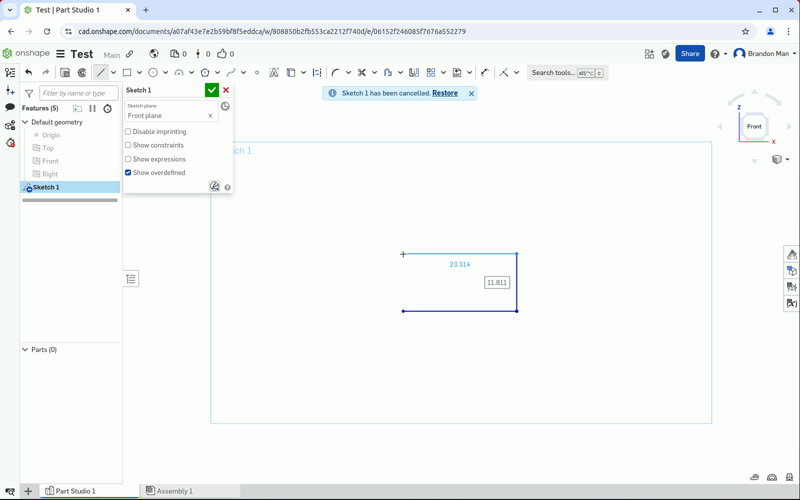
click(403, 253)
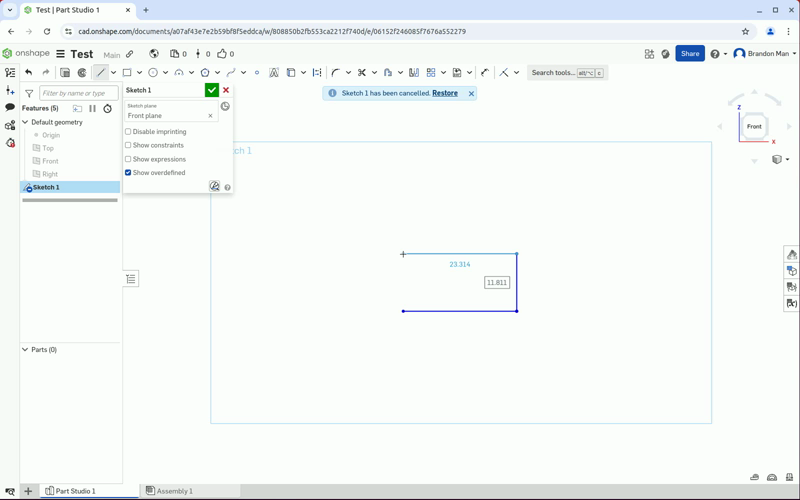
key_up(shift)
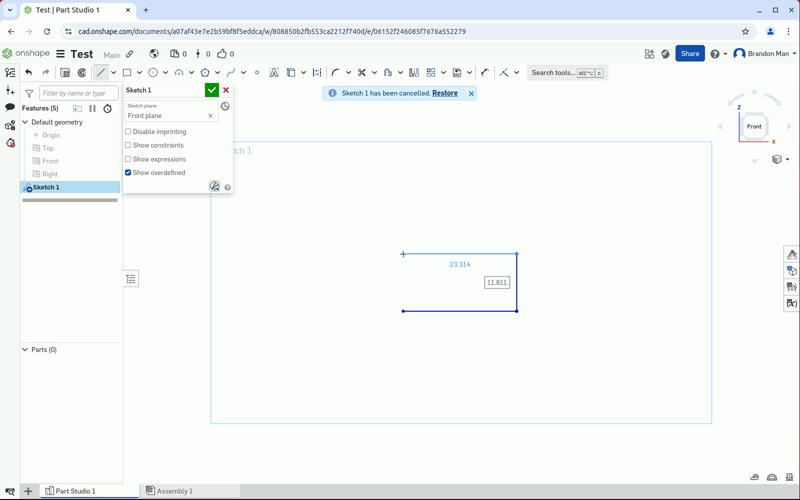
mouse_move(433, 253)
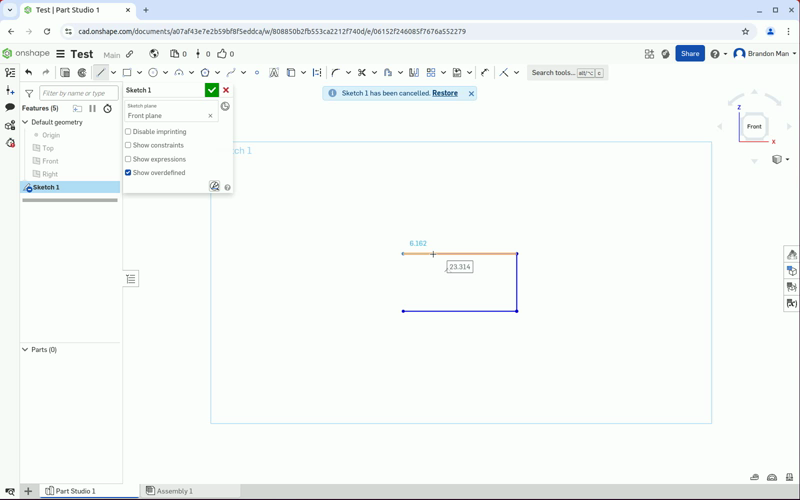
key_down(shift)
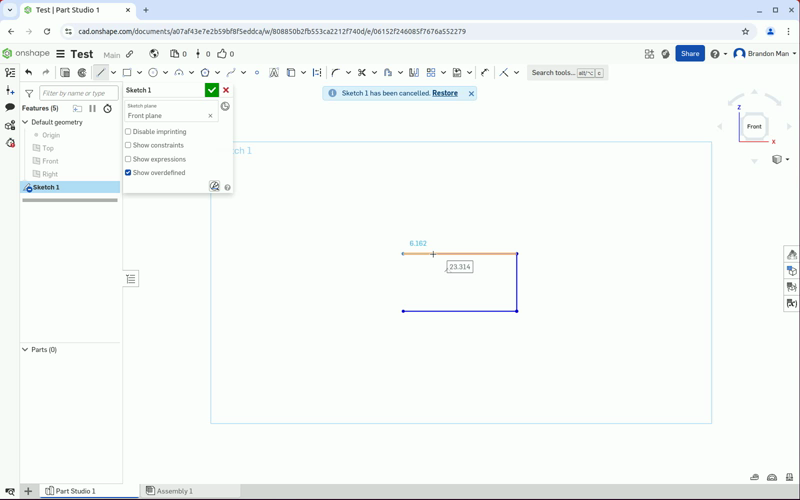
mouse_move(403, 311)
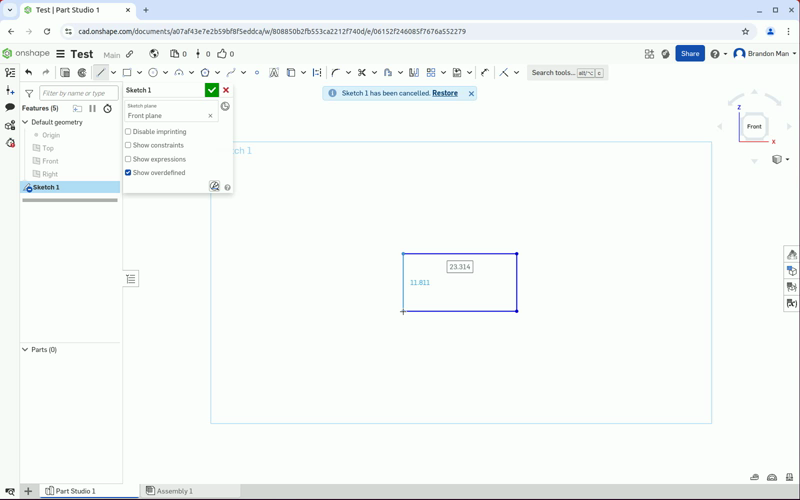
key_up(shift)
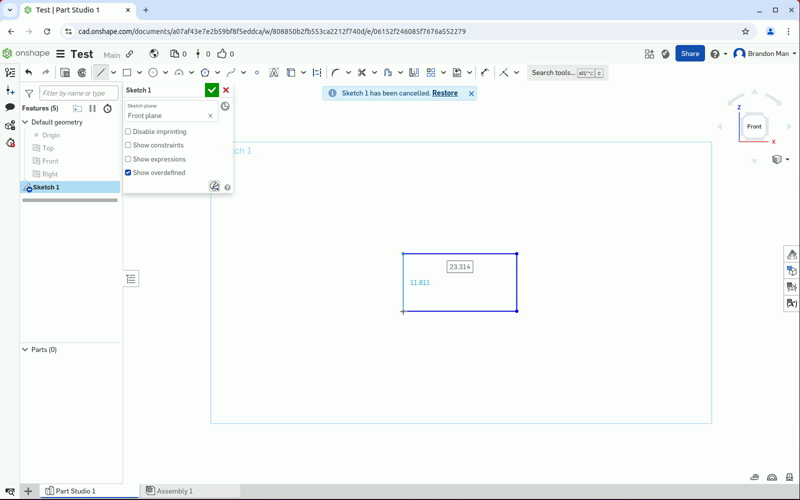
click(403, 311)
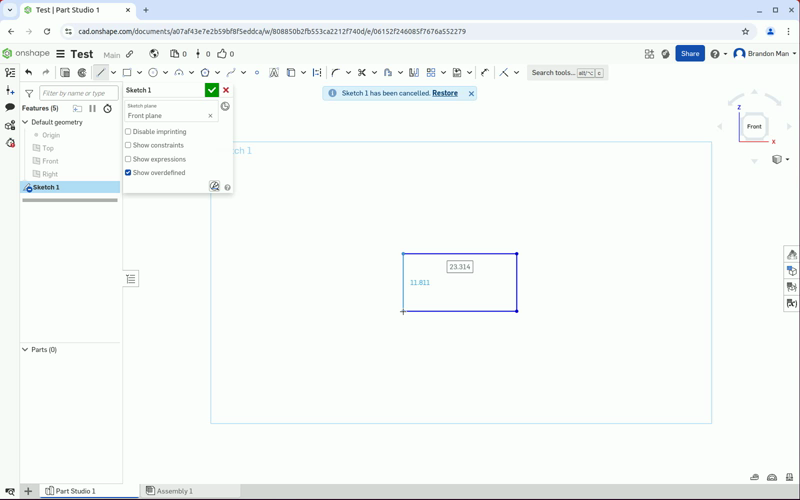
key(esc)
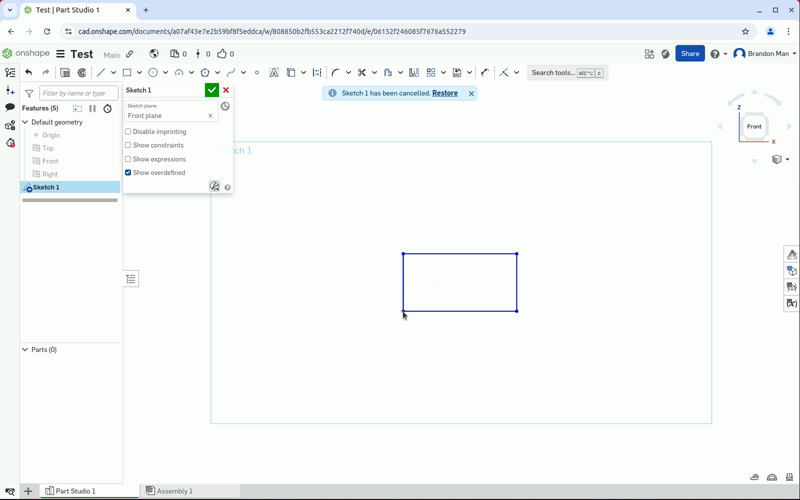
mouse_move(478, 283)
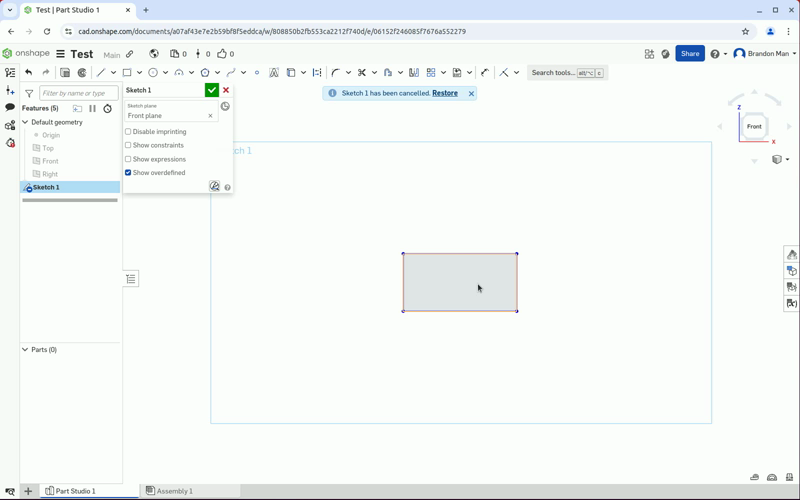
click(478, 283)
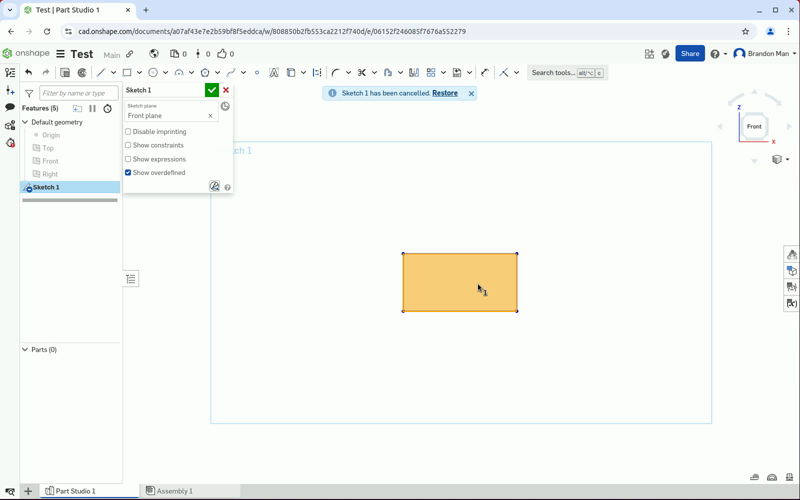
mouse_move(73, 352)
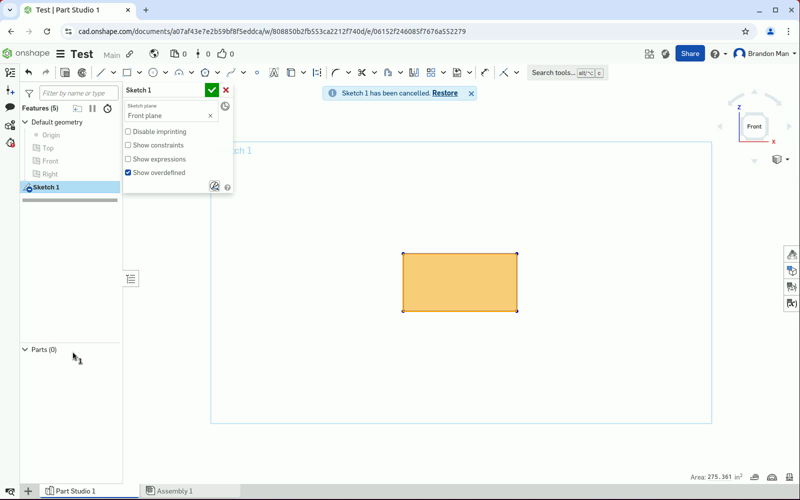
key(shift+y)
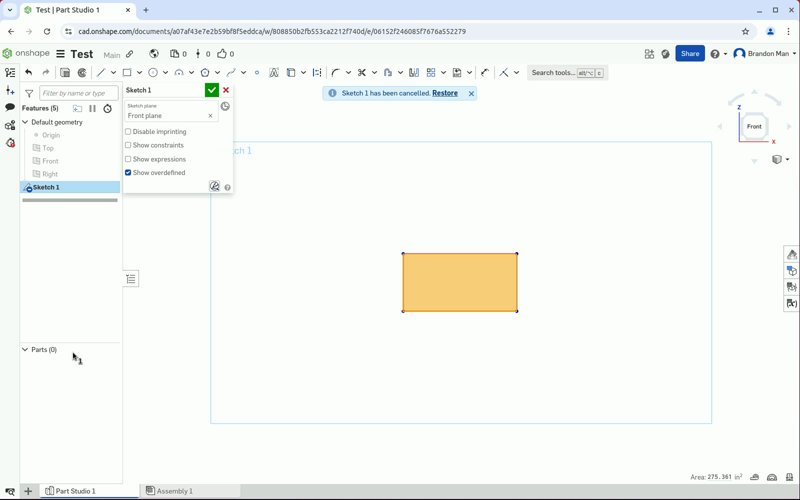
key(shift+e)
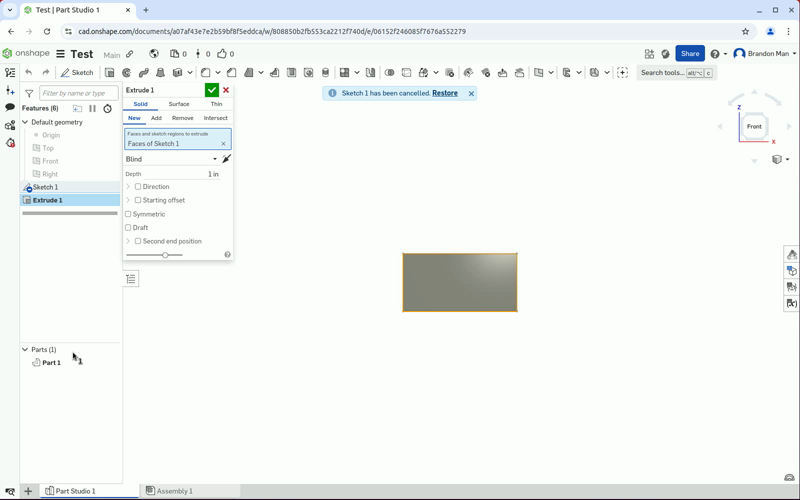
mouse_move(143, 106)
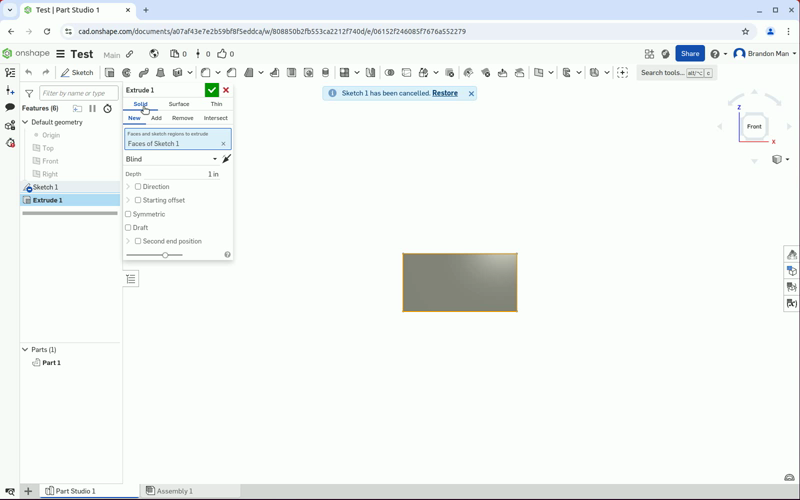
click(143, 106)
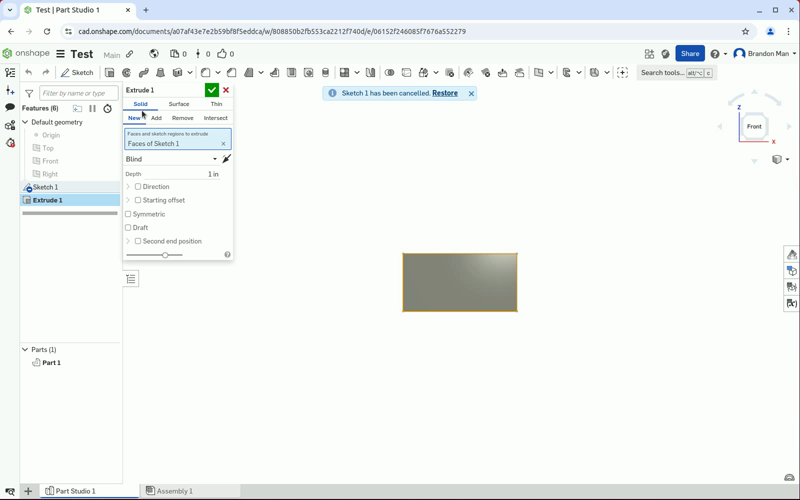
mouse_move(137, 120)
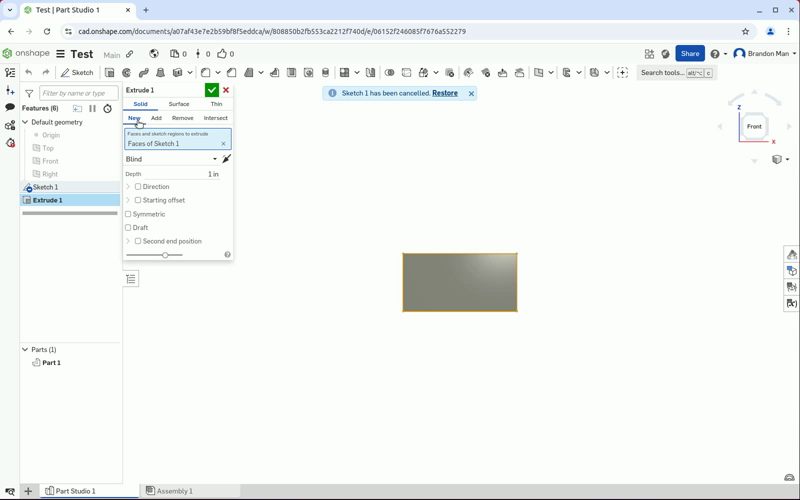
click(137, 120)
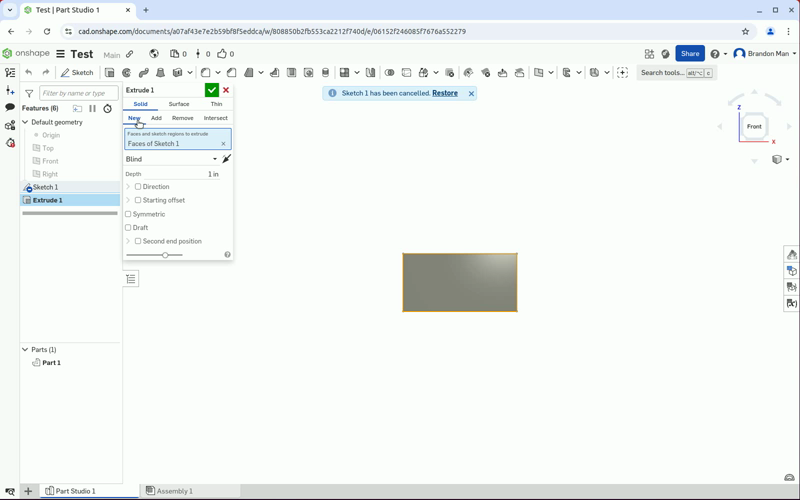
key(tab, 4)
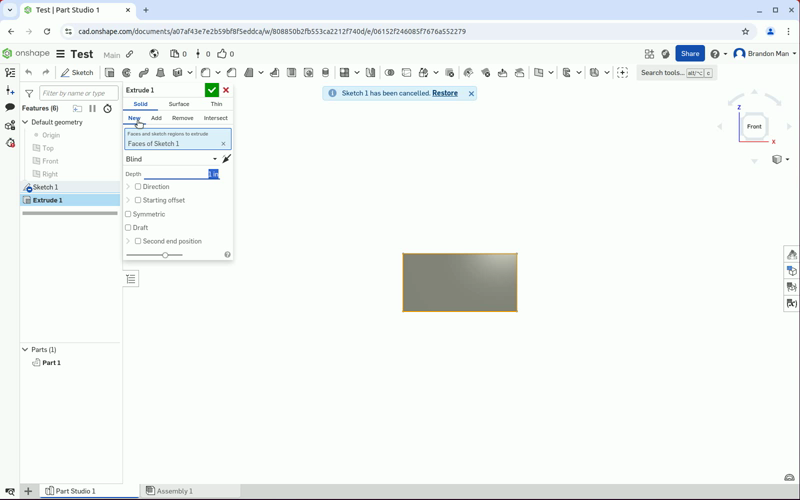
text(17.572)
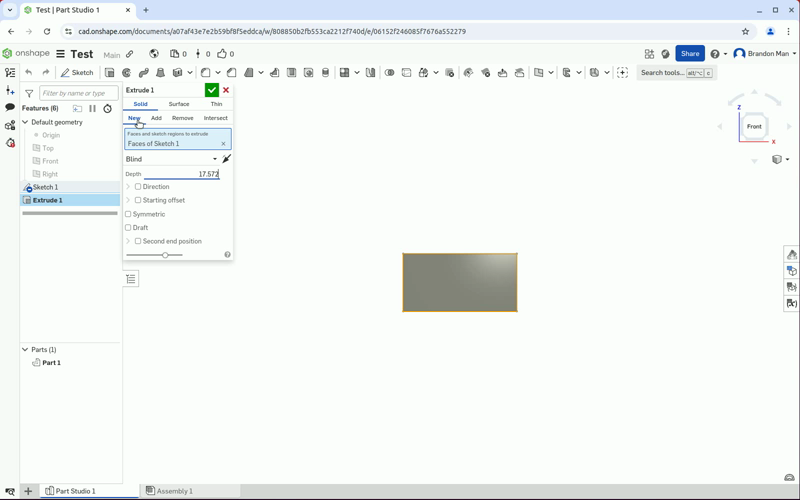
key(enter)
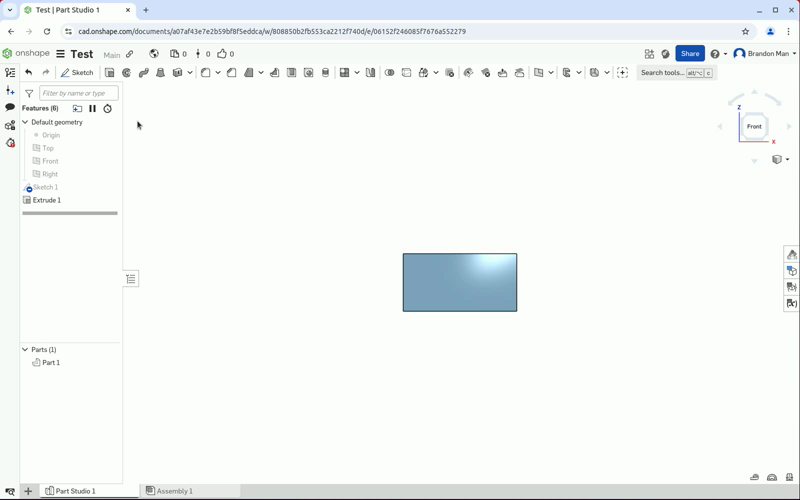
key(shift+h)
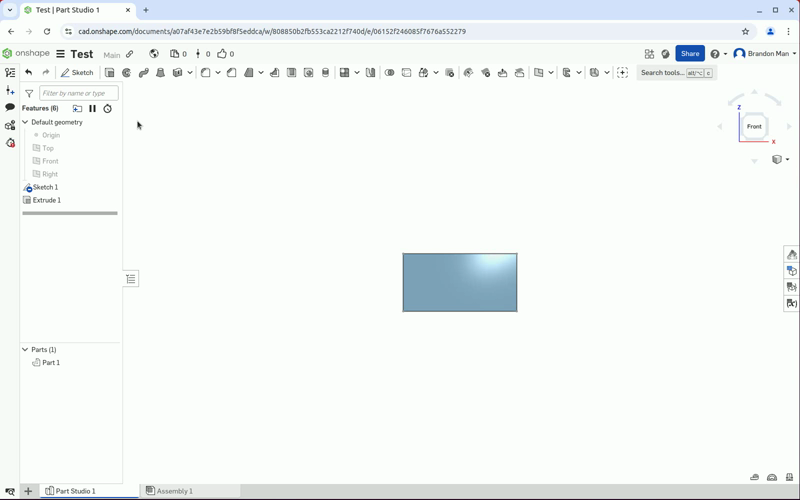
key(shift+h)
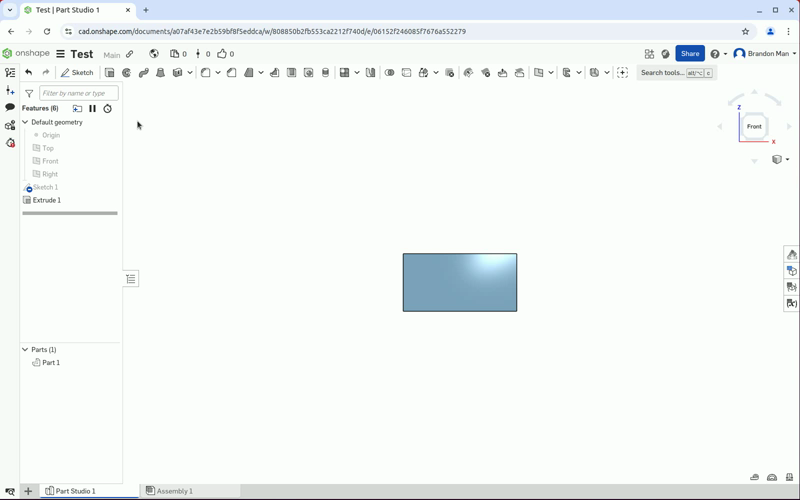
mouse_move(73, 189)
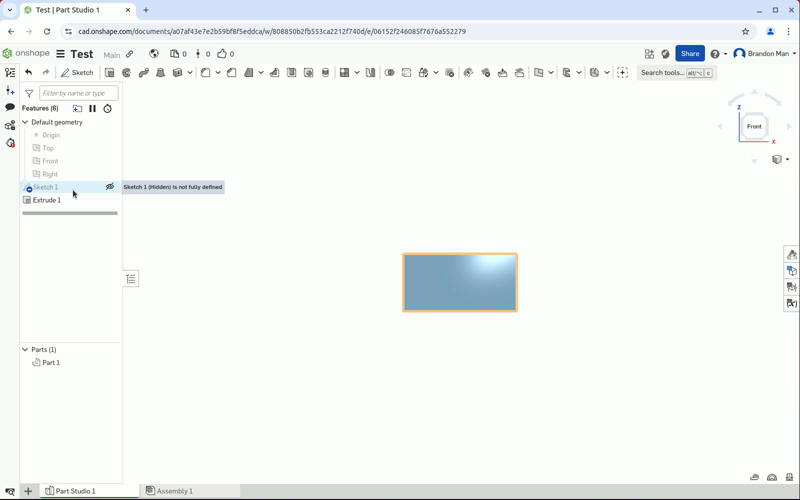
click(73, 189)
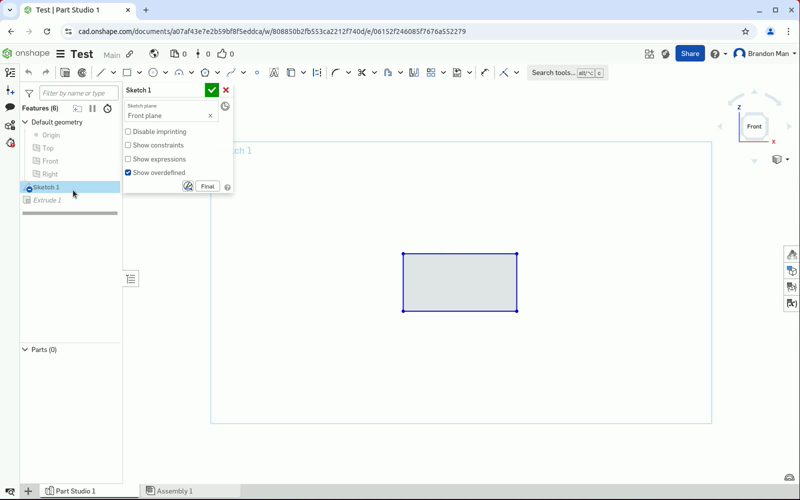
mouse_move(229, 92)
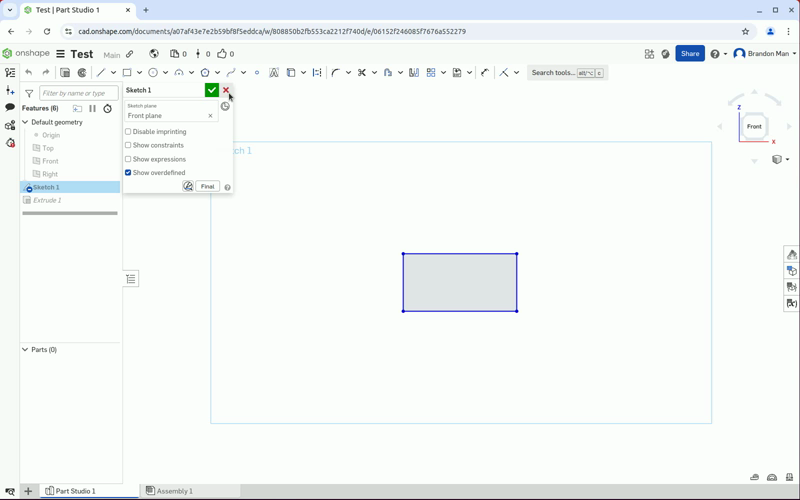
click(229, 92)
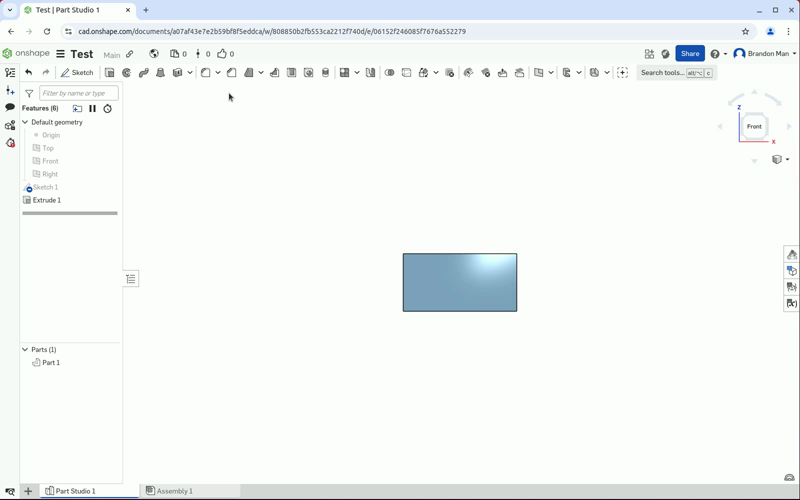
mouse_move(73, 352)
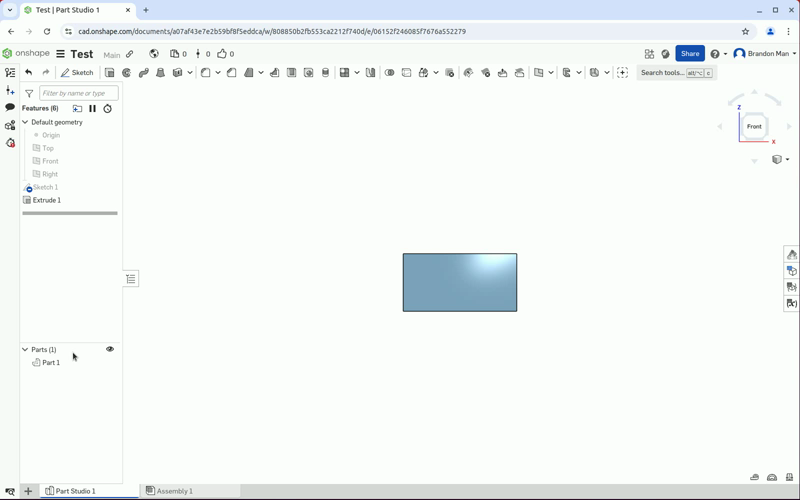
key(y)
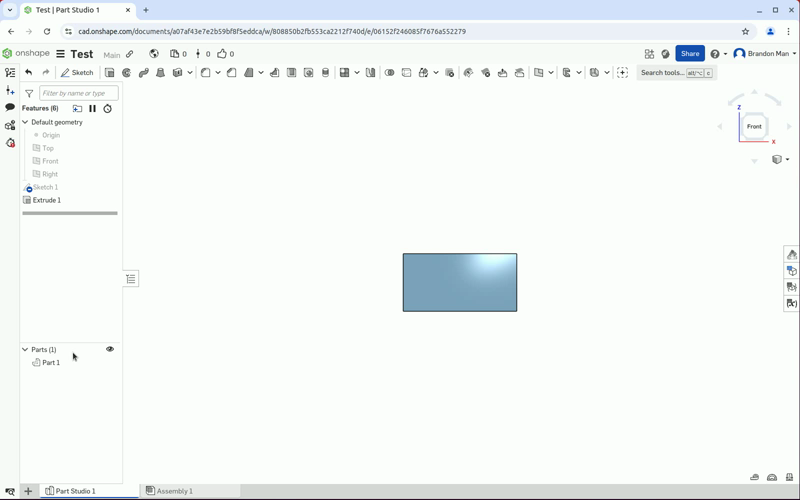
key(shift+p)
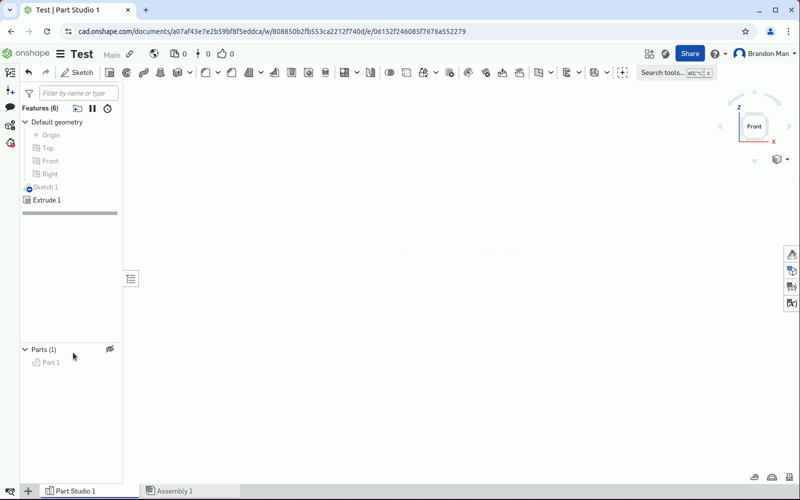
key(space)
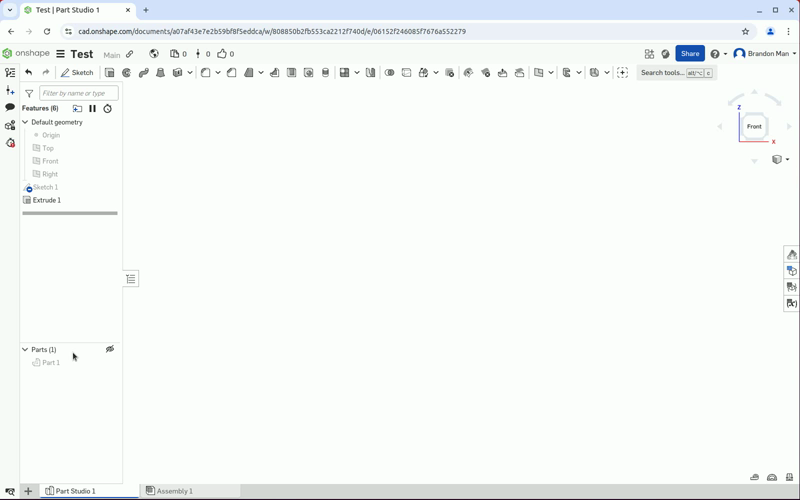
key_down(shift)
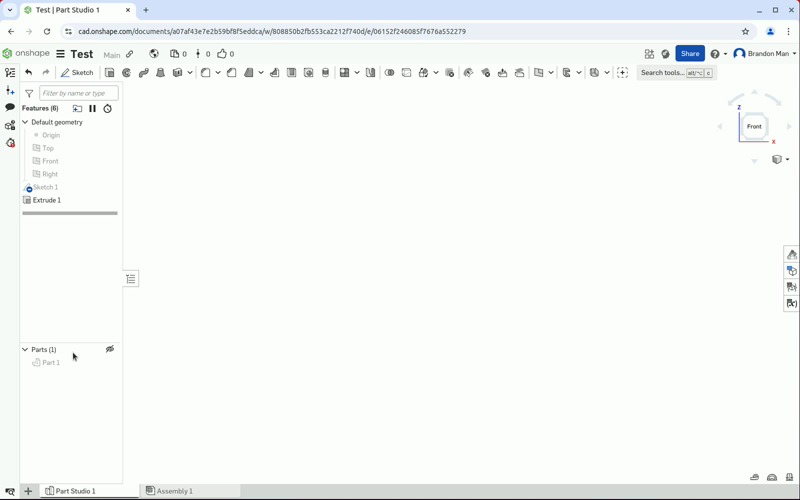
key(down)
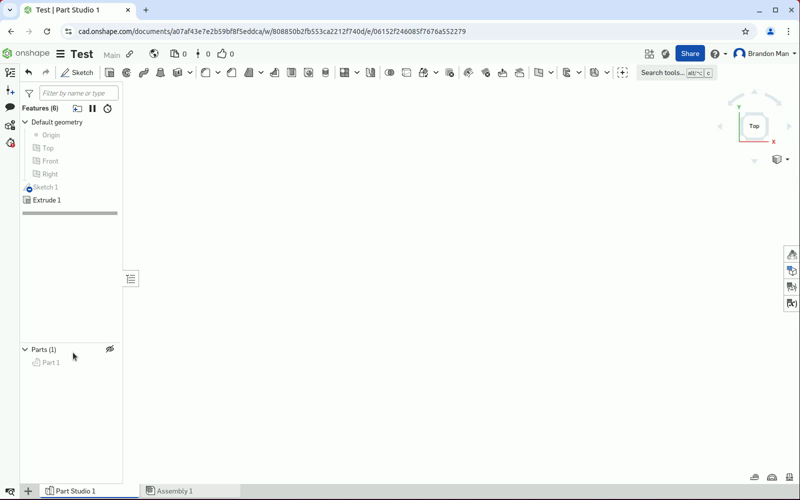
key_up(shift)
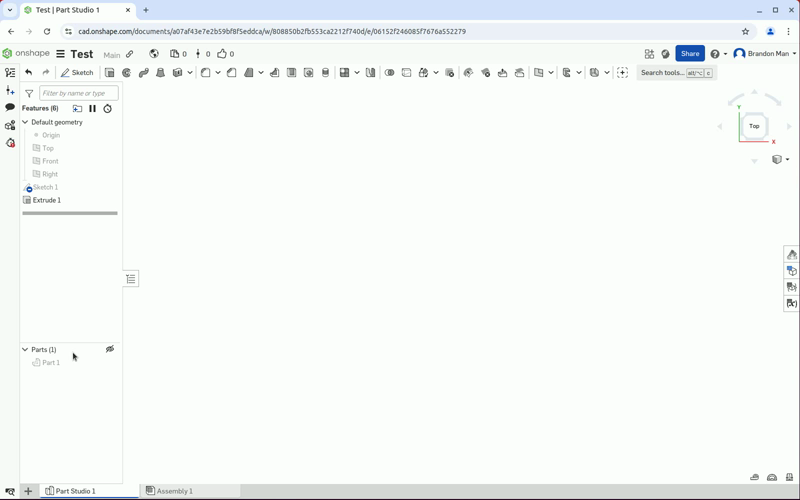
mouse_move(73, 352)
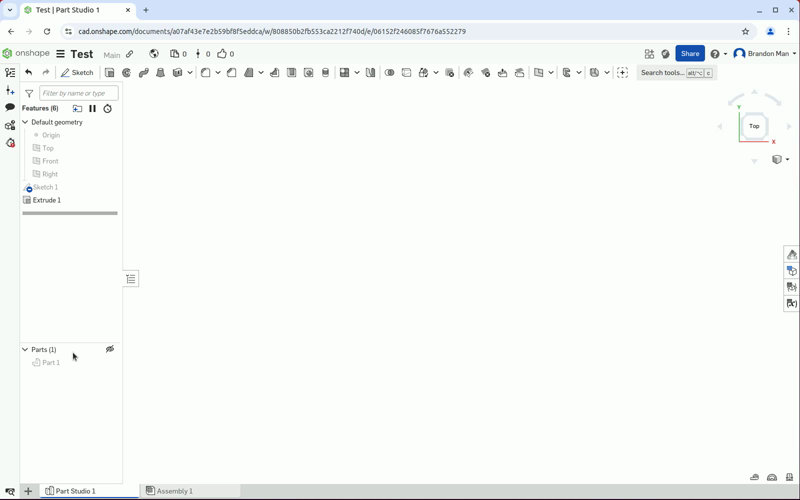
key(shift+y)
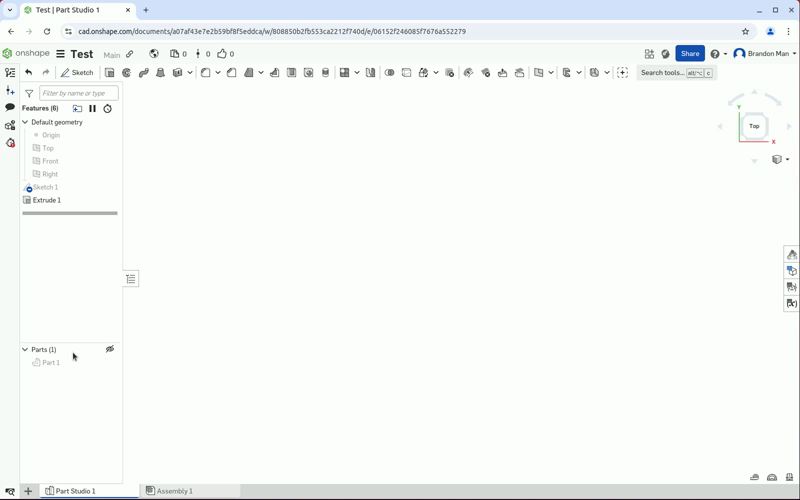
key(shift+s)
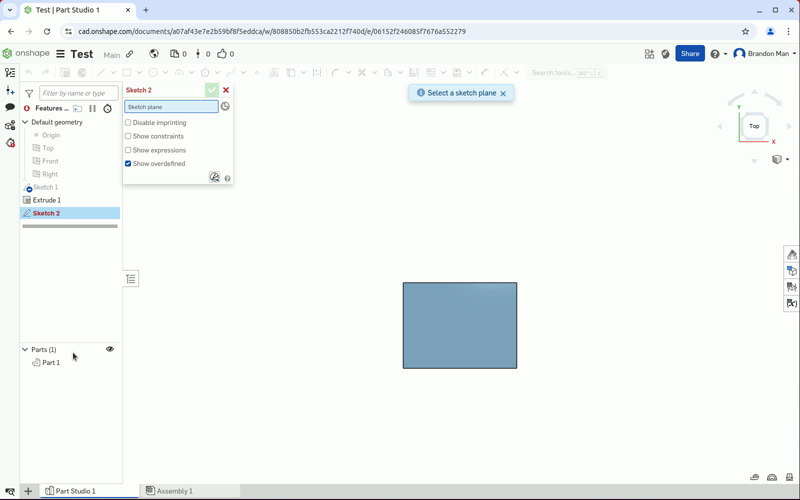
mouse_move(73, 150)
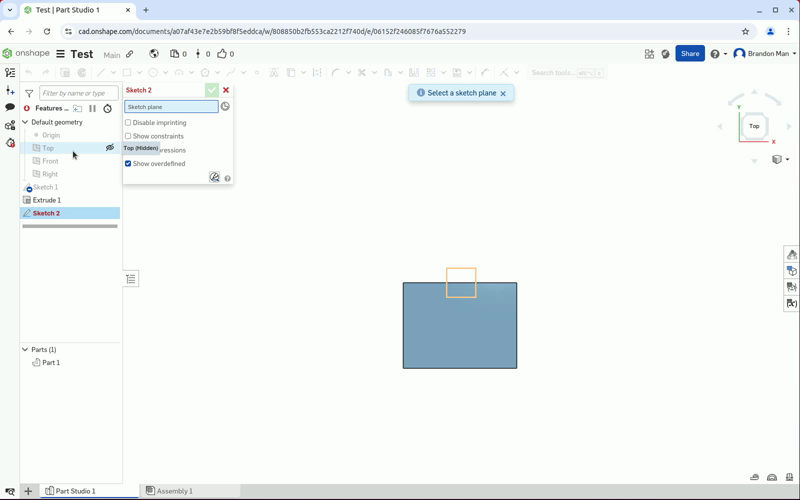
click(73, 150)
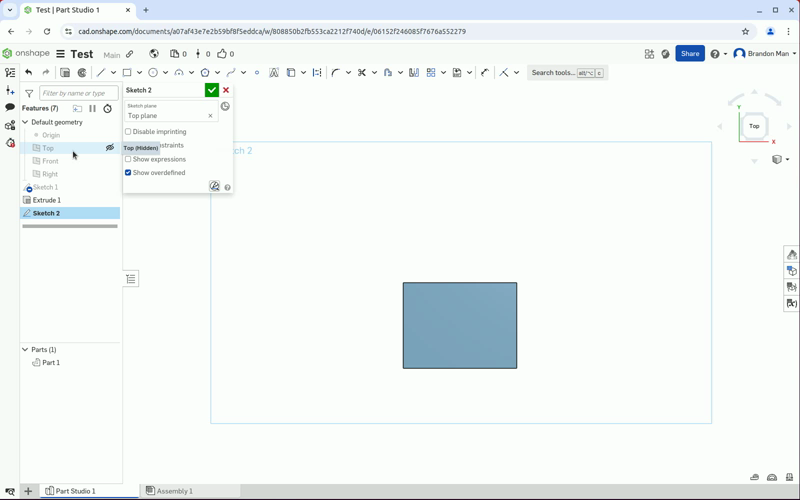
mouse_move(73, 352)
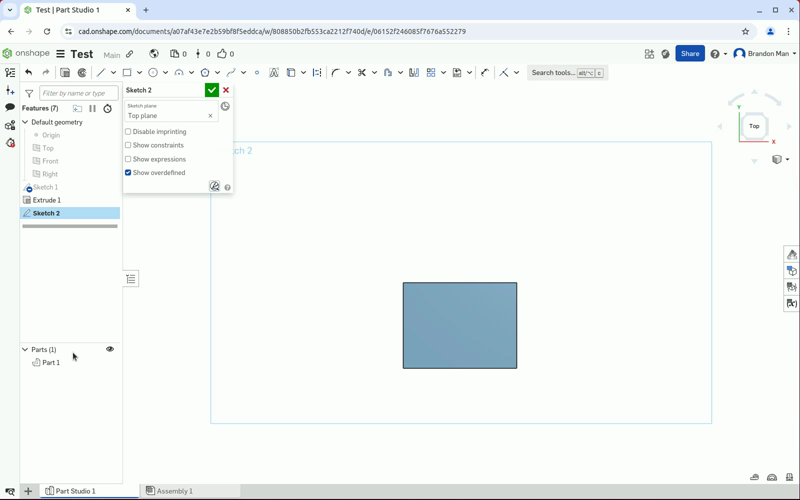
key(y)
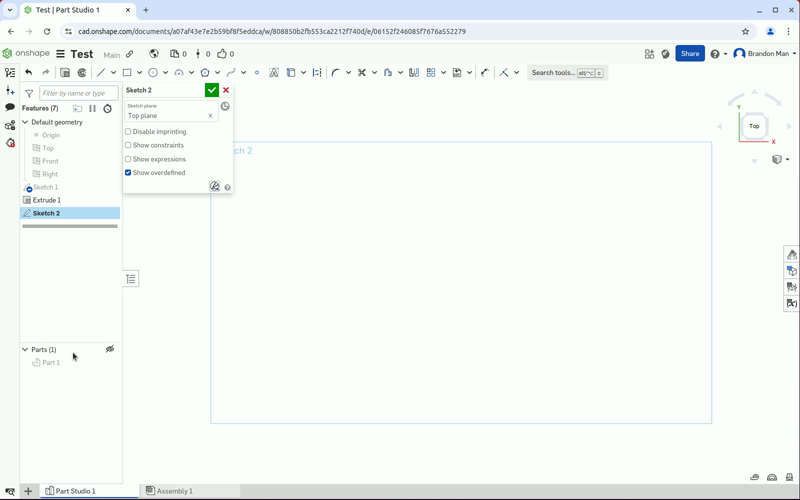
key(l)
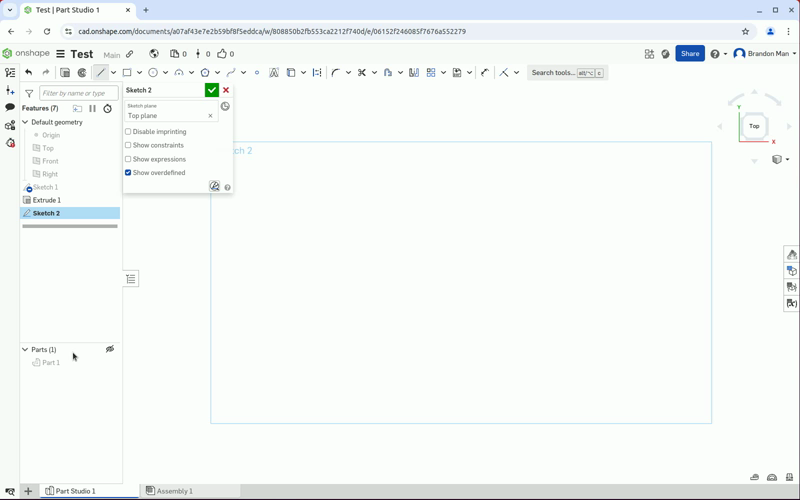
key_down(shift)
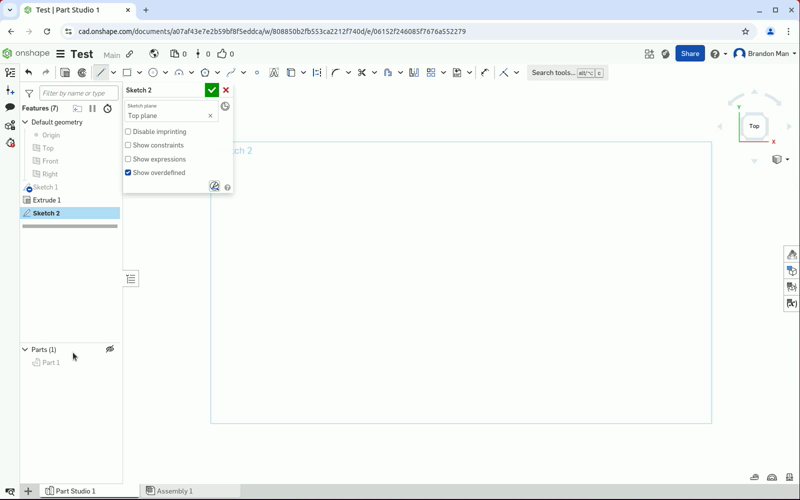
mouse_move(516, 368)
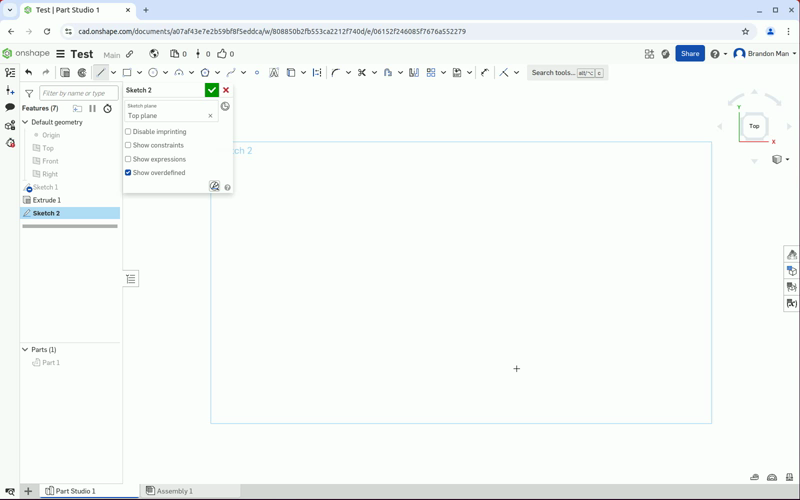
click(516, 368)
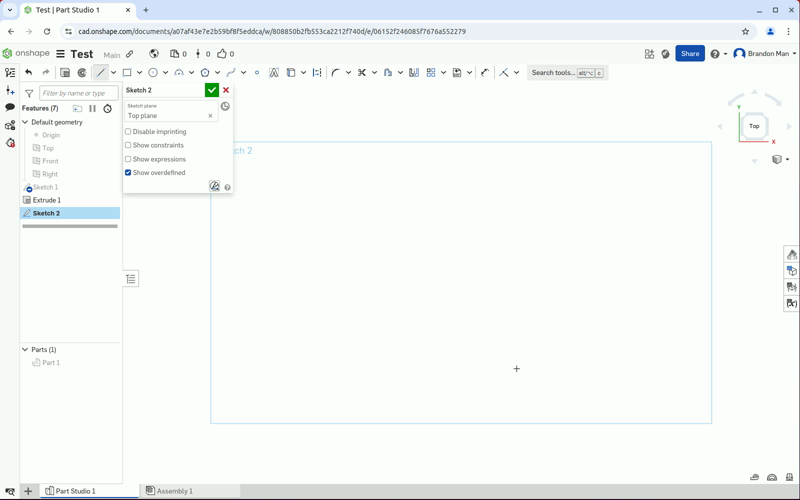
key_up(shift)
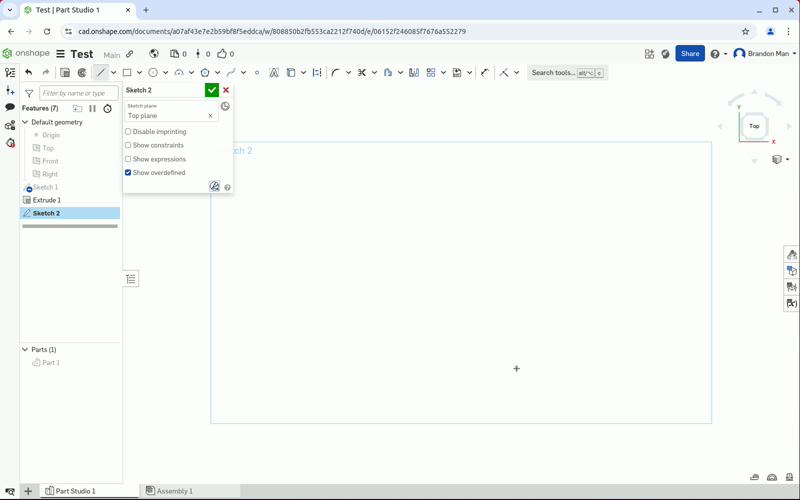
key_down(shift)
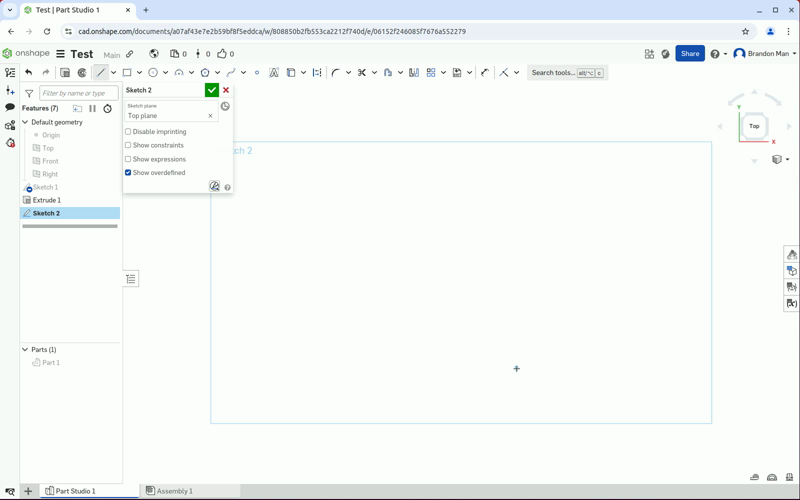
mouse_move(546, 368)
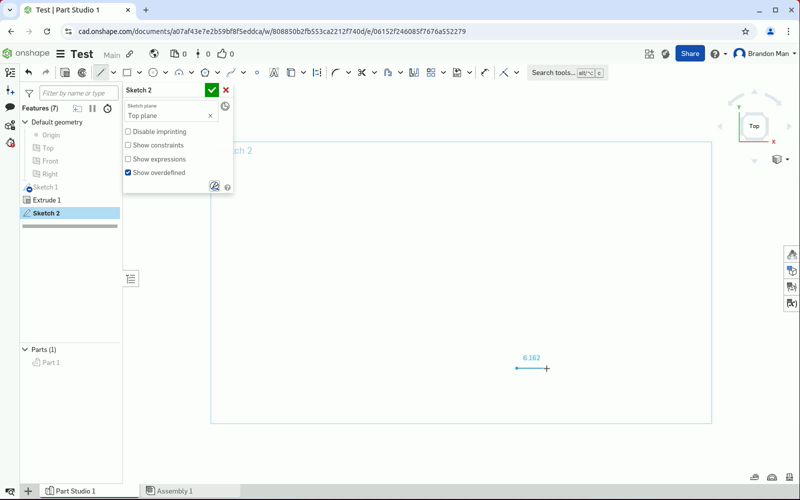
mouse_move(573, 368)
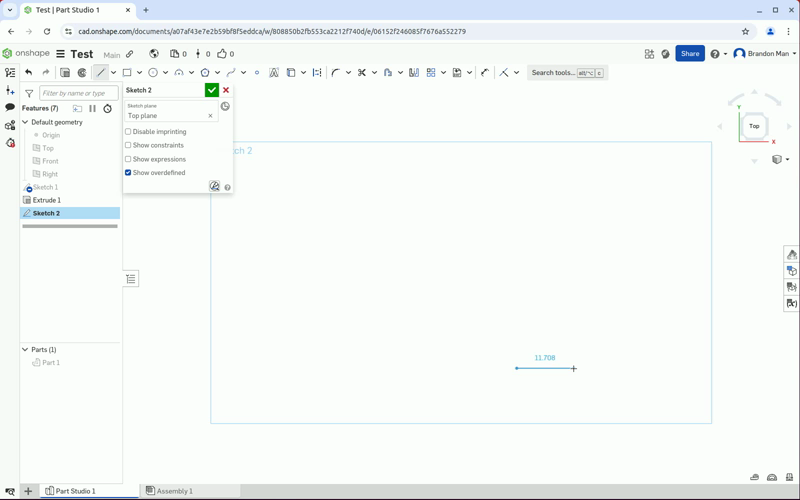
click(573, 368)
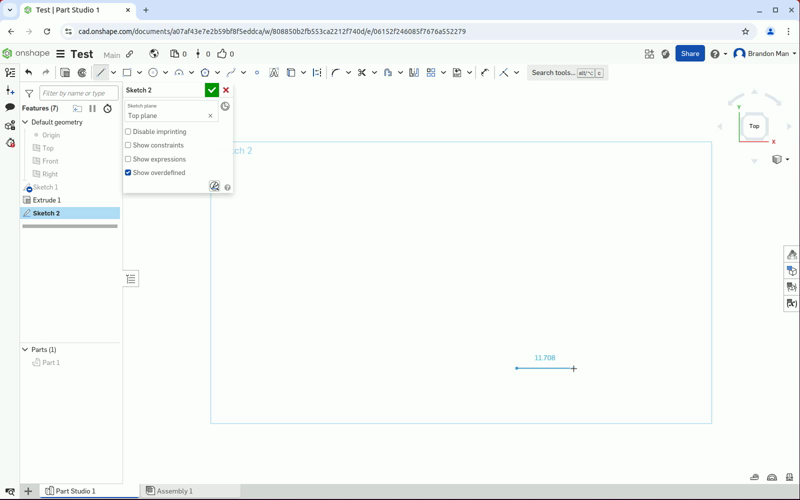
key_up(shift)
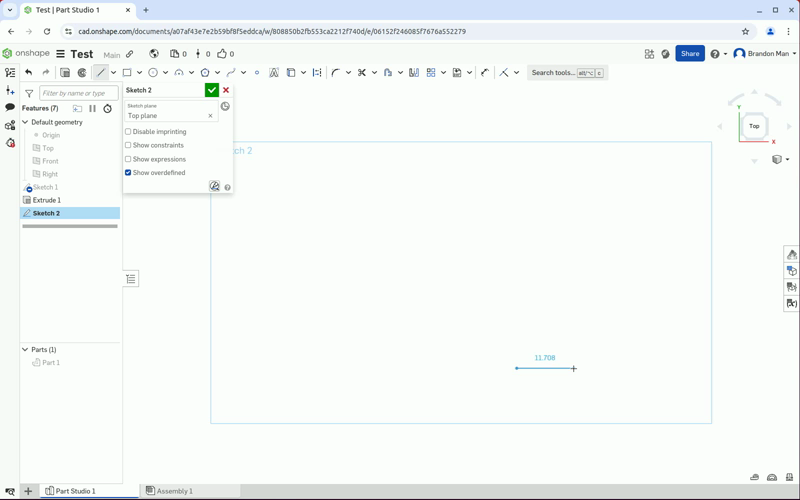
key_down(shift)
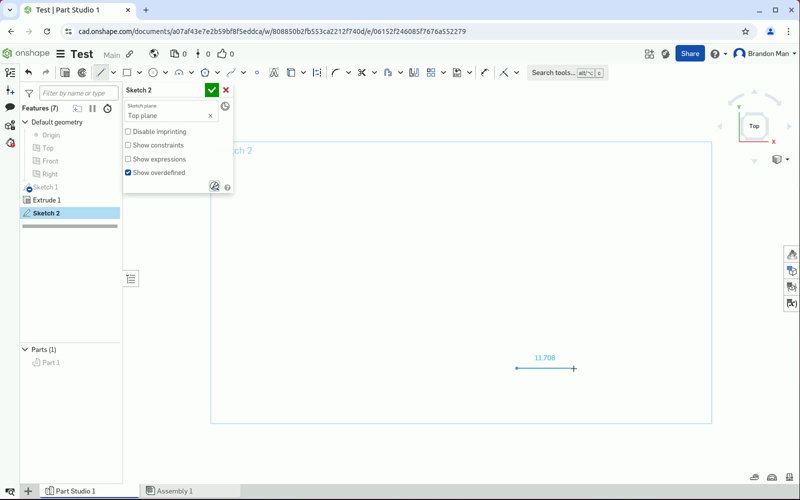
mouse_move(573, 282)
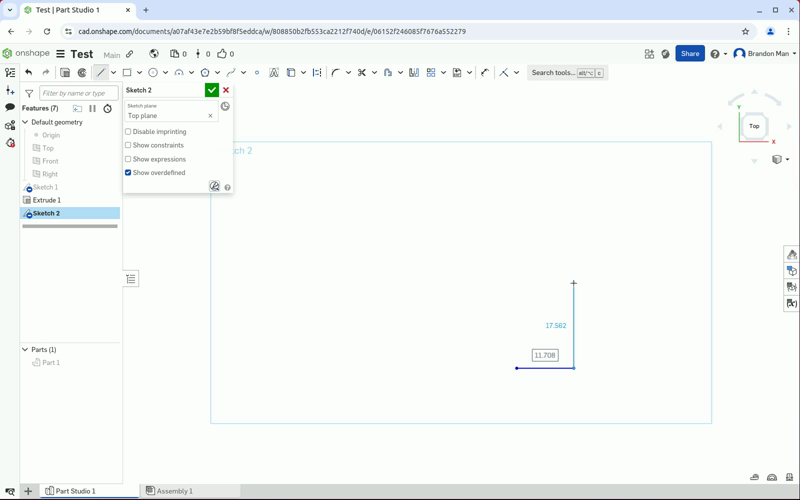
click(573, 282)
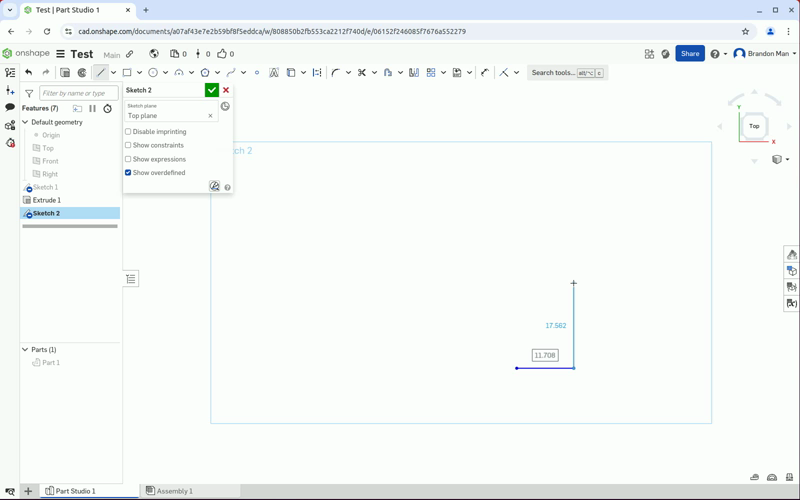
key_up(shift)
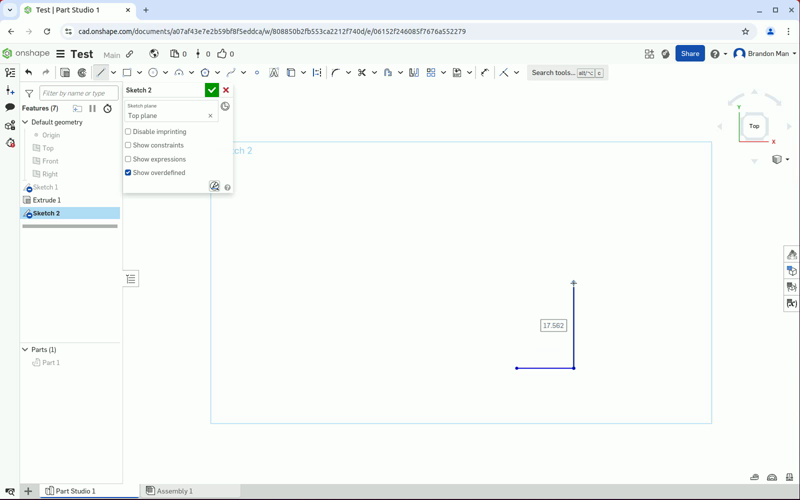
key_down(shift)
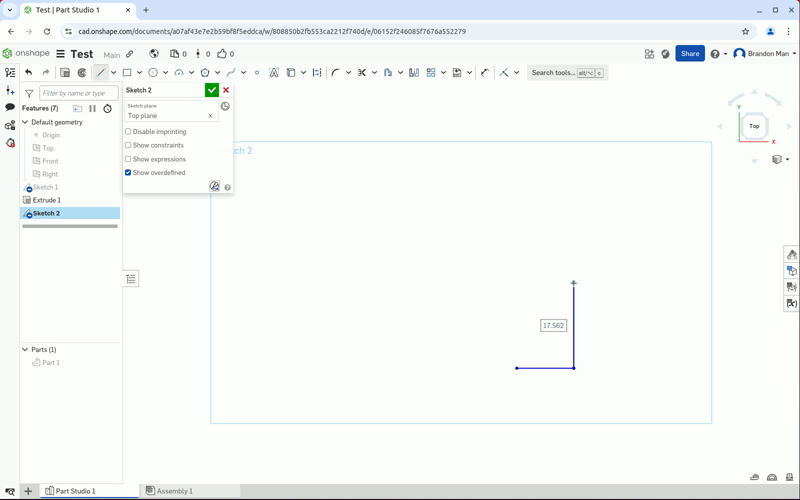
mouse_move(589, 282)
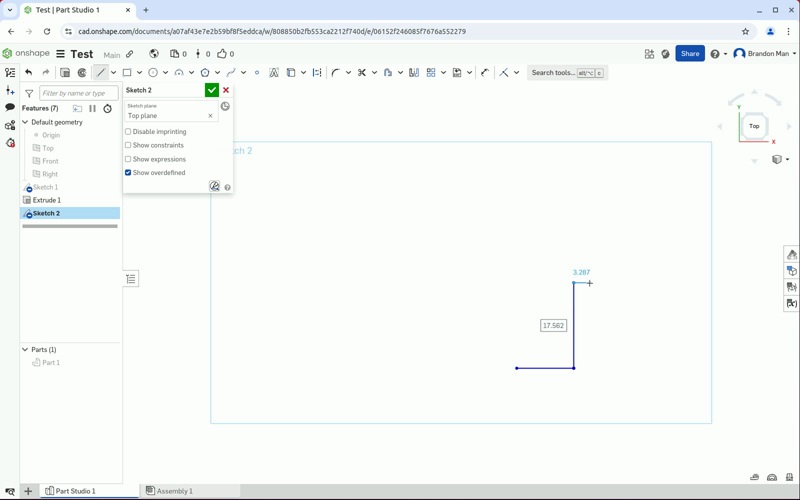
mouse_move(516, 282)
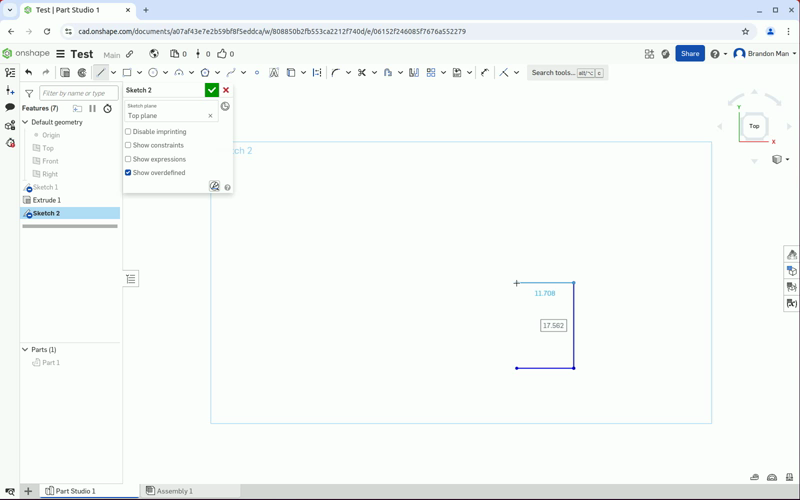
click(516, 282)
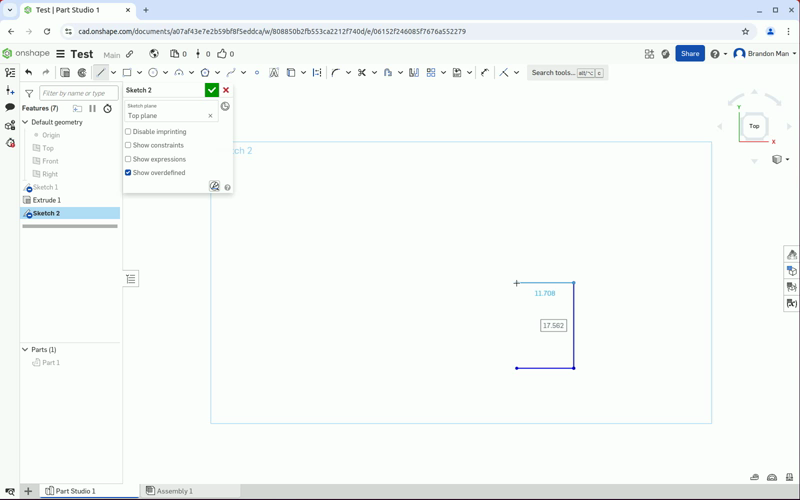
key_up(shift)
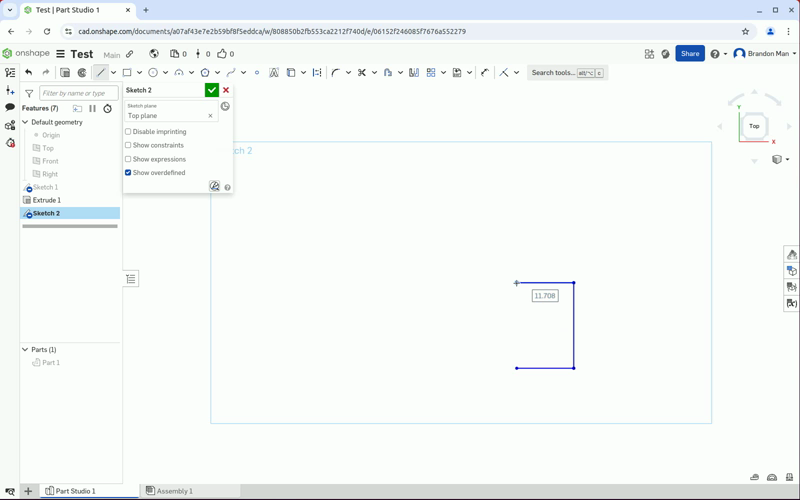
key_down(shift)
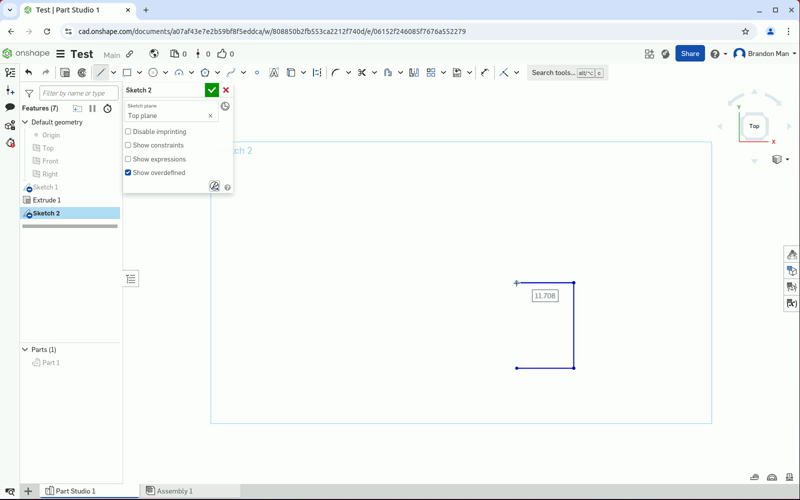
mouse_move(516, 368)
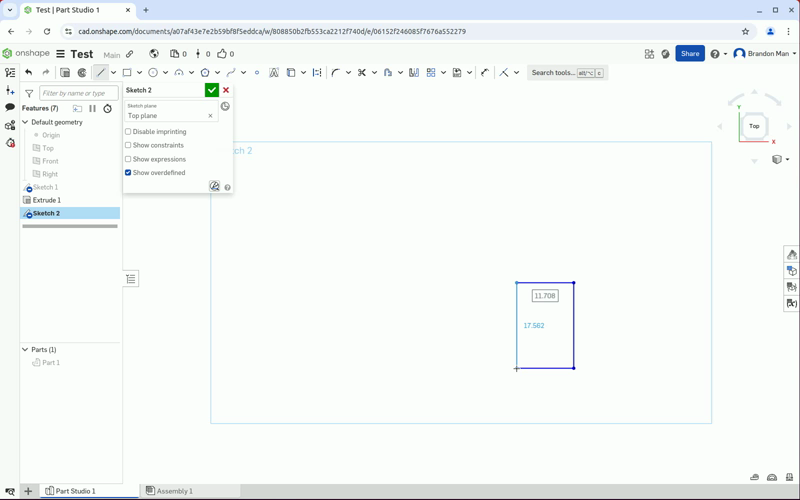
key_up(shift)
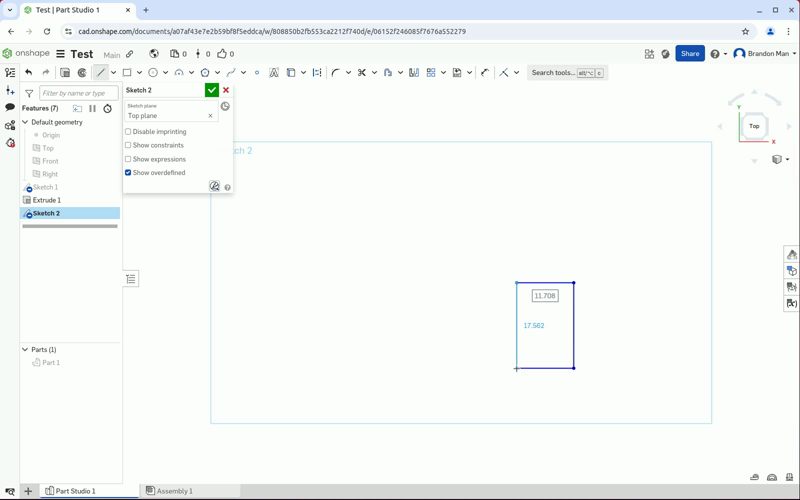
click(516, 368)
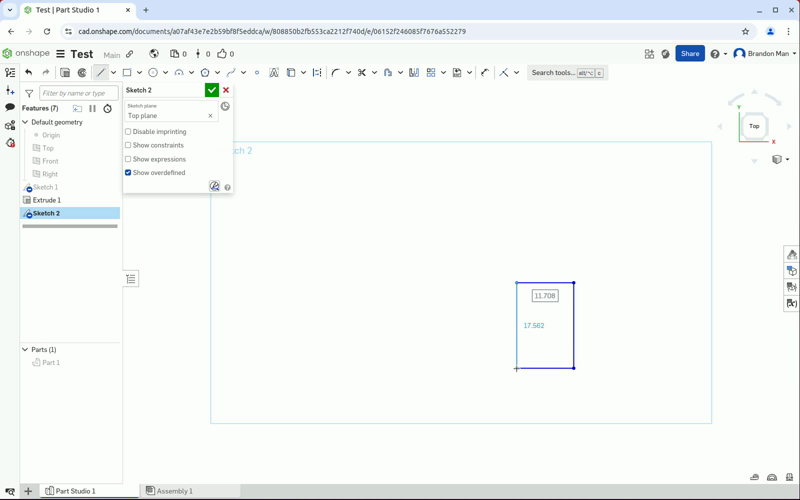
key(esc)
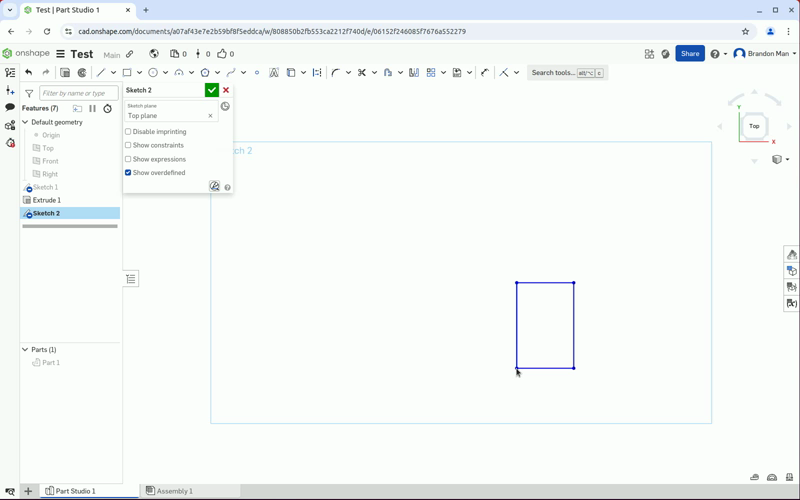
mouse_move(542, 320)
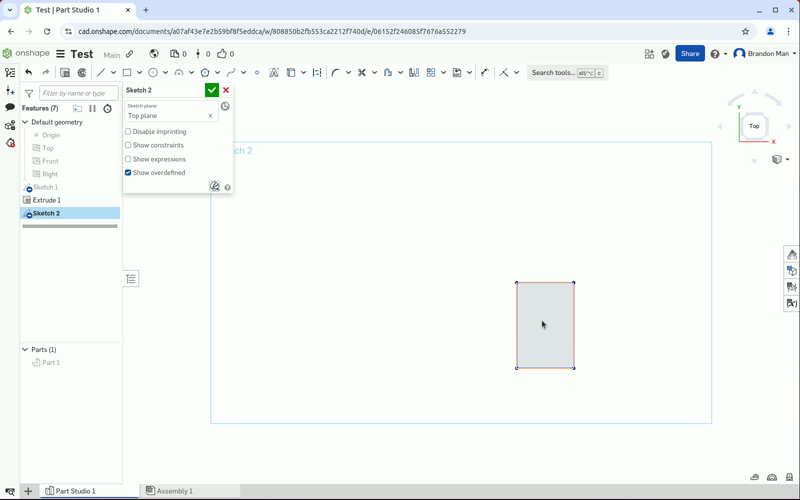
click(542, 320)
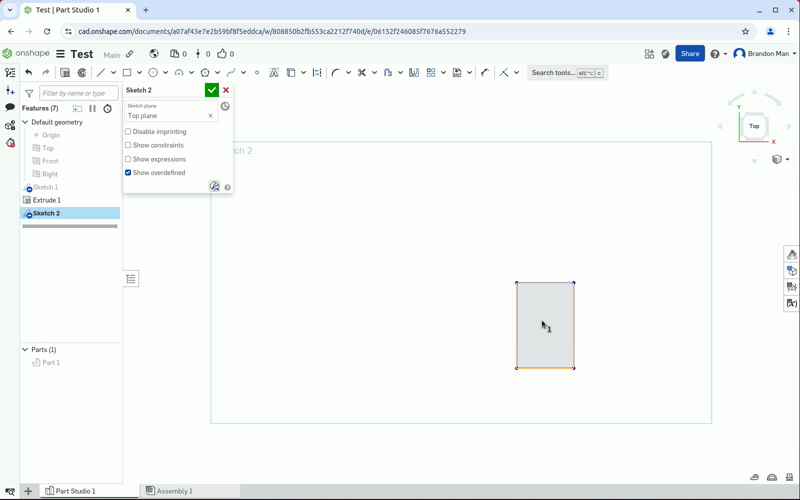
mouse_move(73, 352)
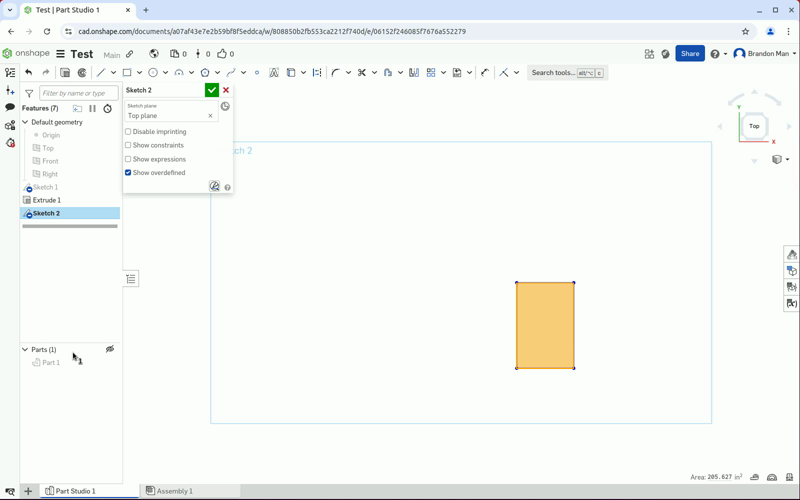
key(shift+y)
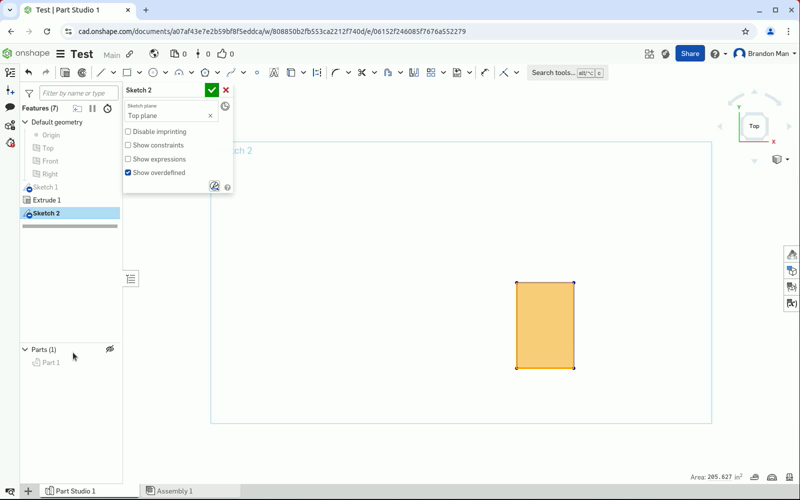
key(shift+e)
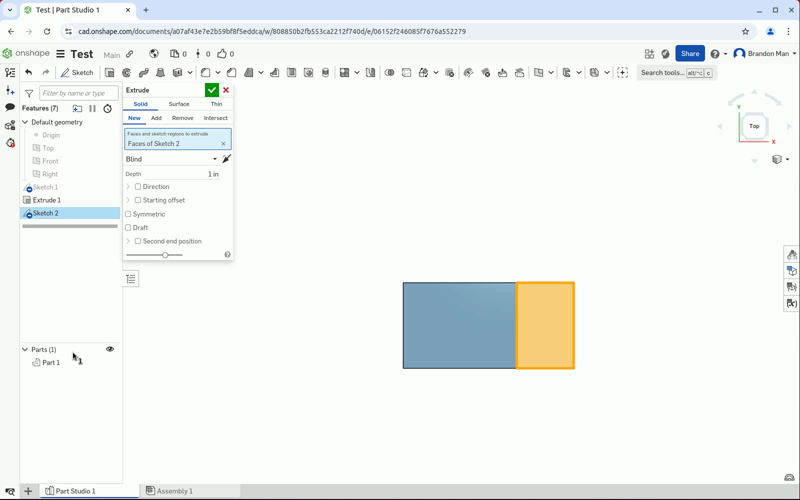
mouse_move(143, 106)
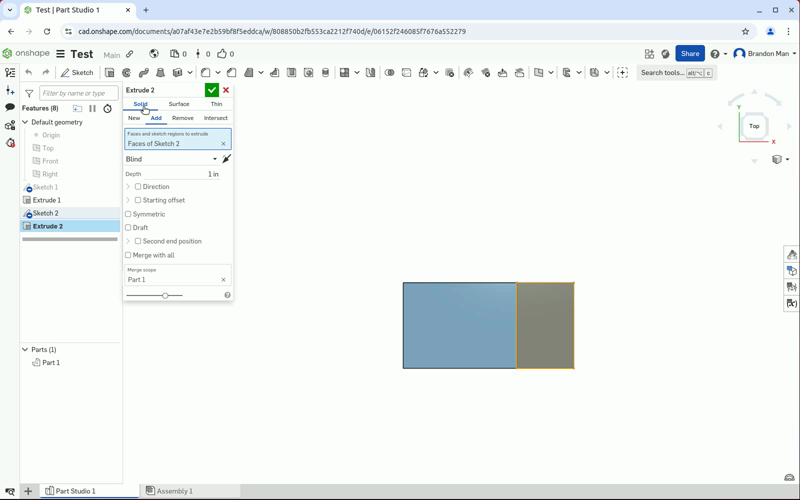
click(143, 106)
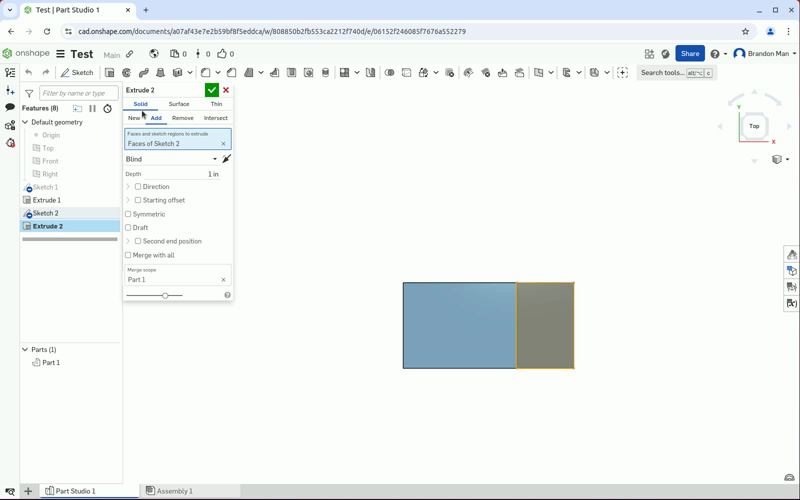
mouse_move(137, 120)
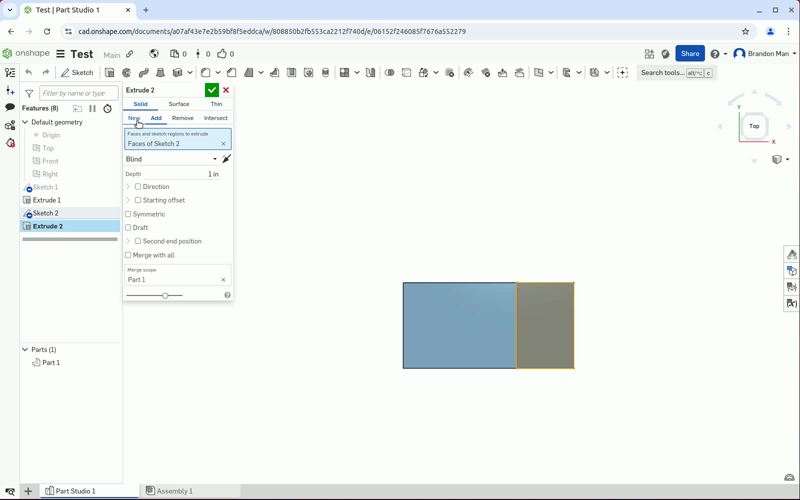
click(137, 120)
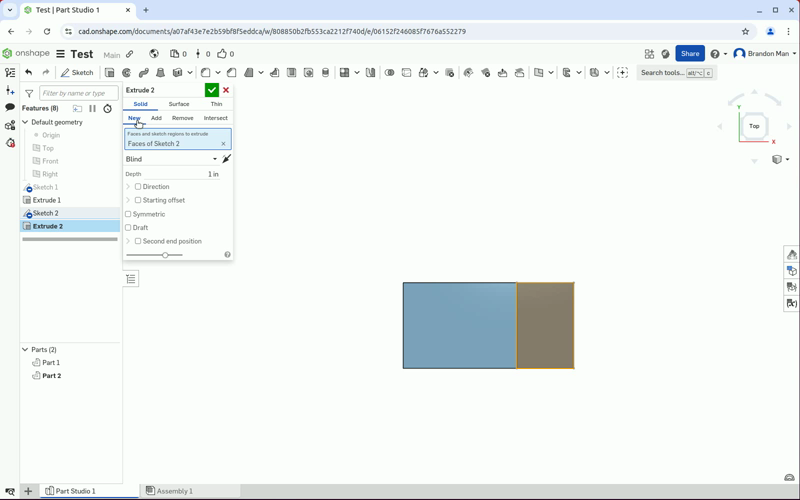
key(tab, 4)
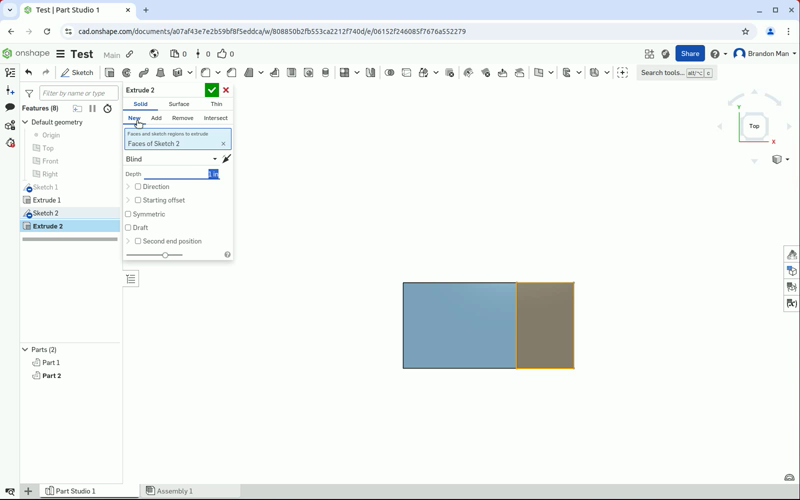
text(5.777)
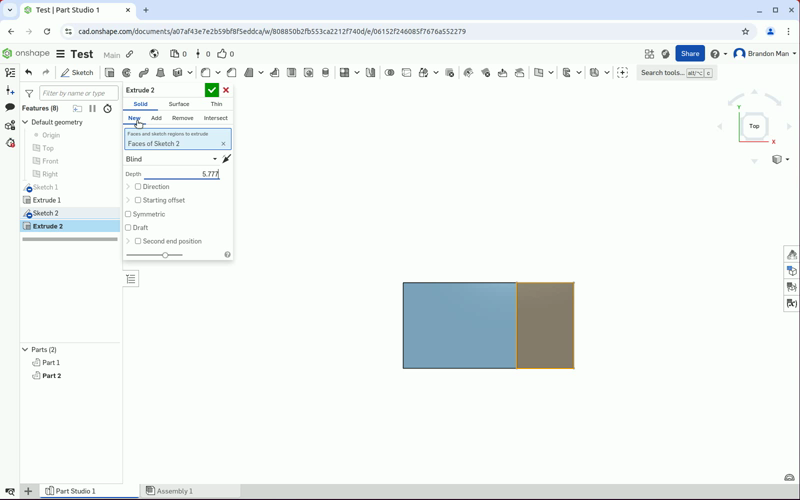
key(enter)
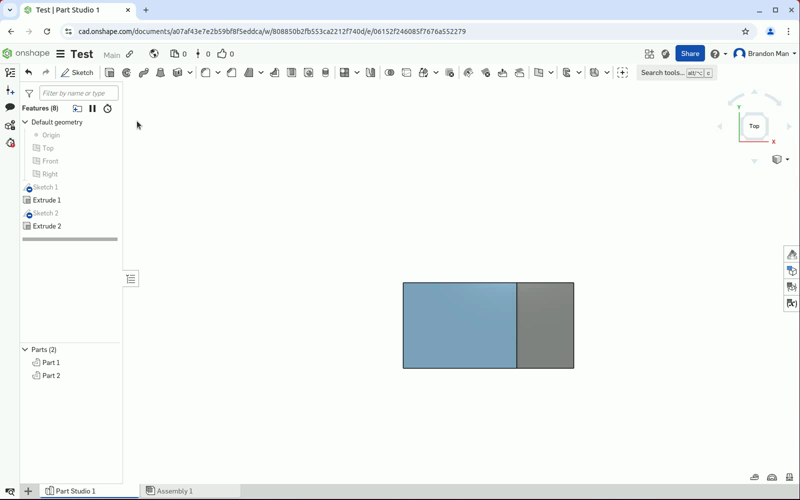
key(shift+h)
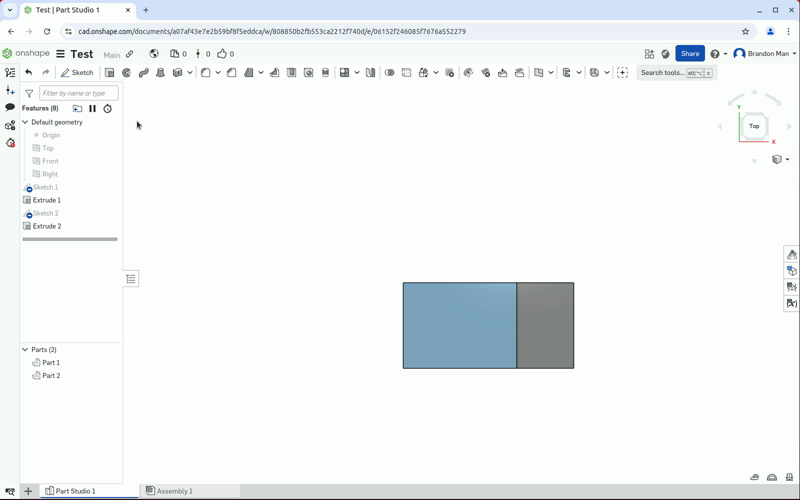
key(shift+h)
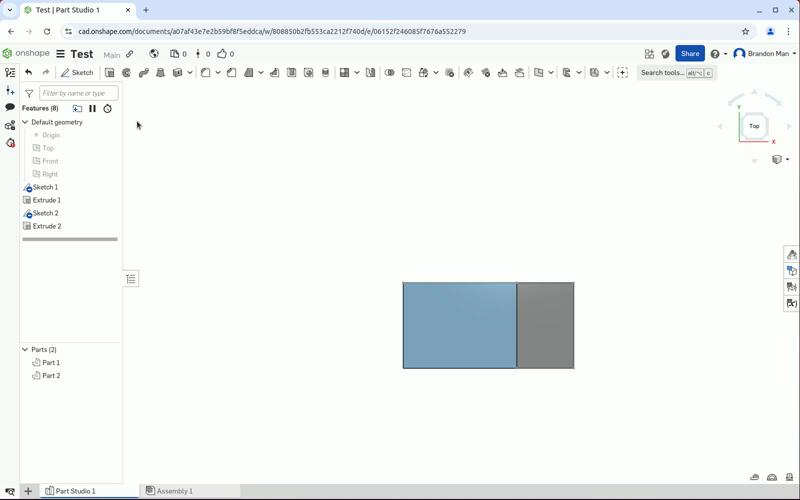
key(shift+7)
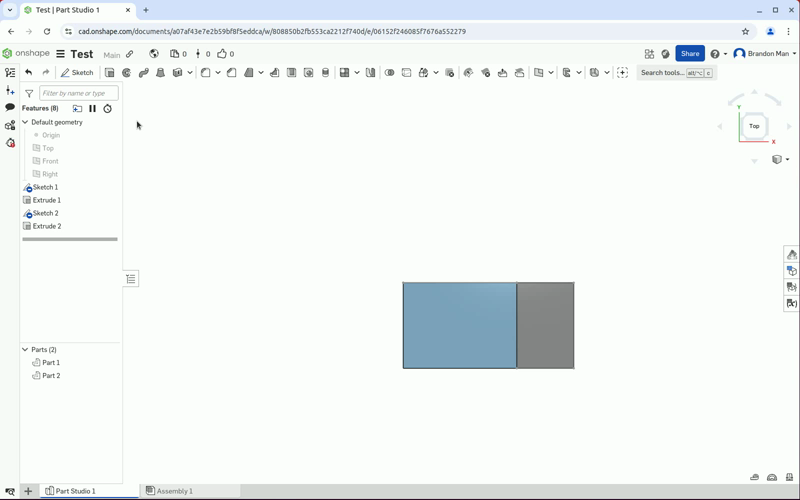
key(up, 3)
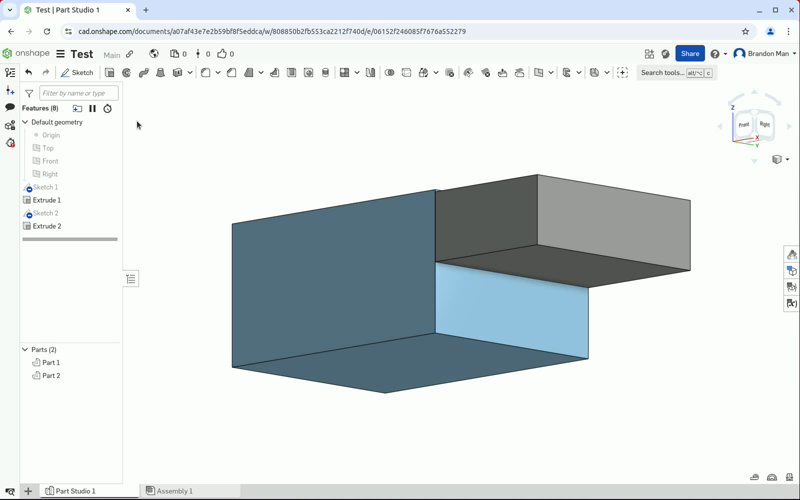
key(left, 3)
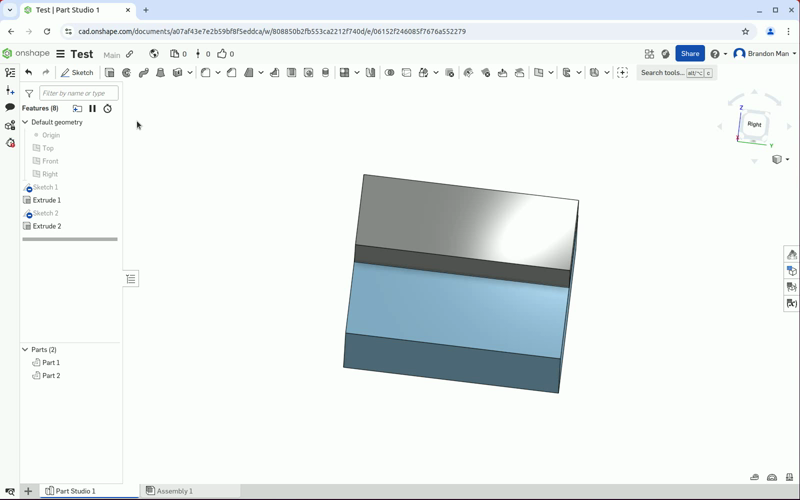
key(right, 3)
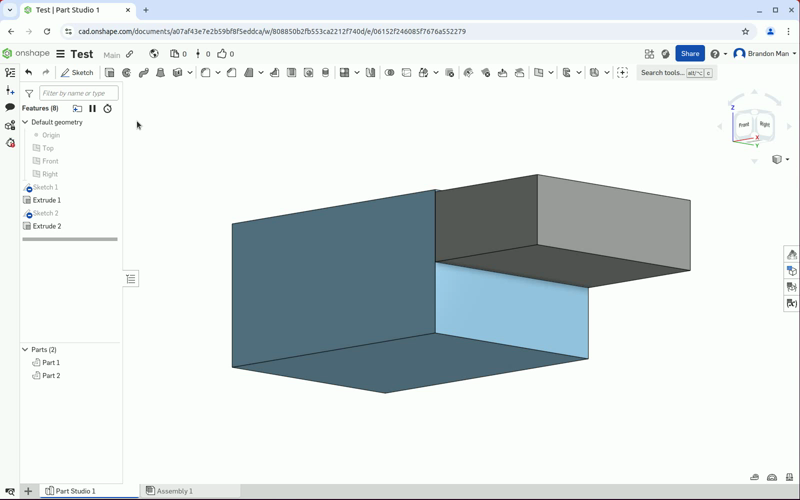
key(down, 3)
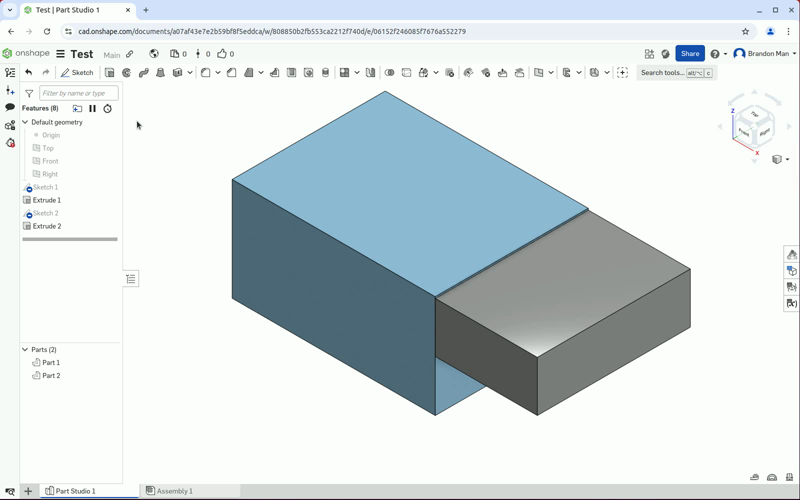
mouse_move(73, 189)
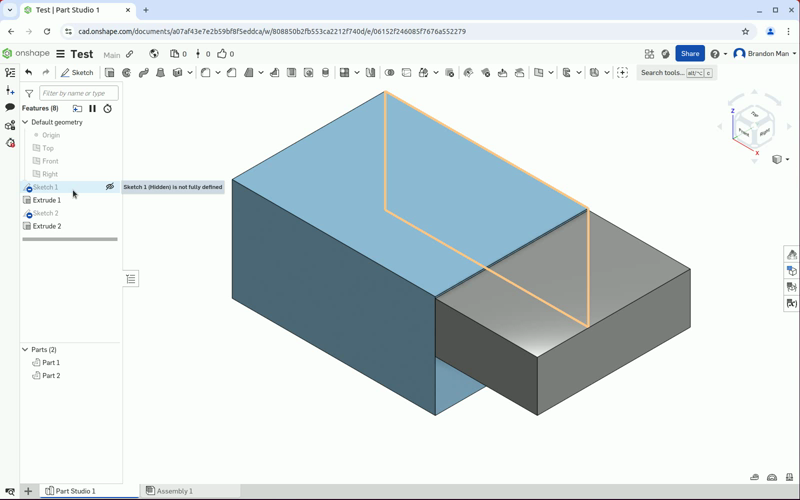
click(73, 189)